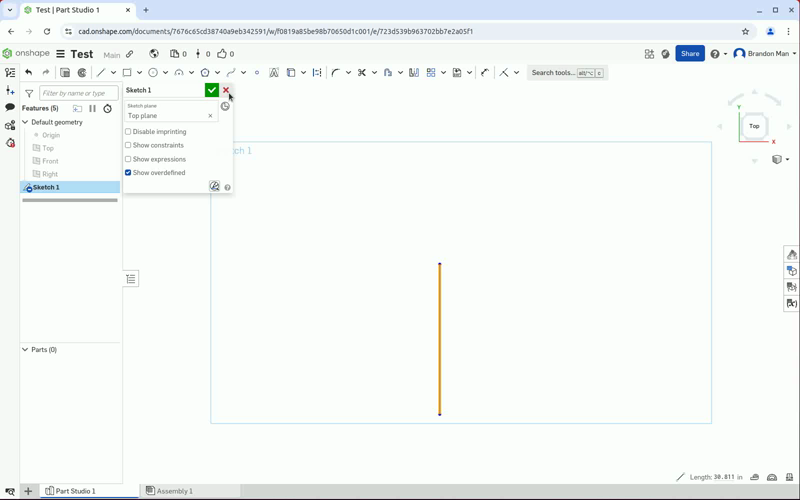
key(shift+h)
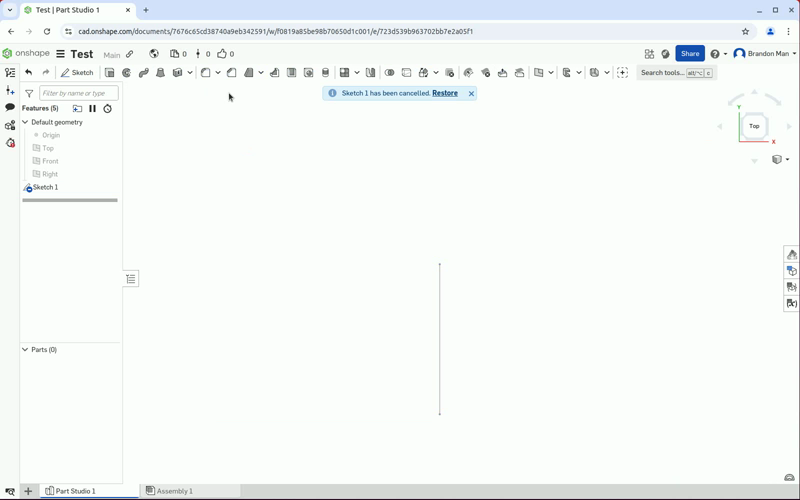
key(shift+s)
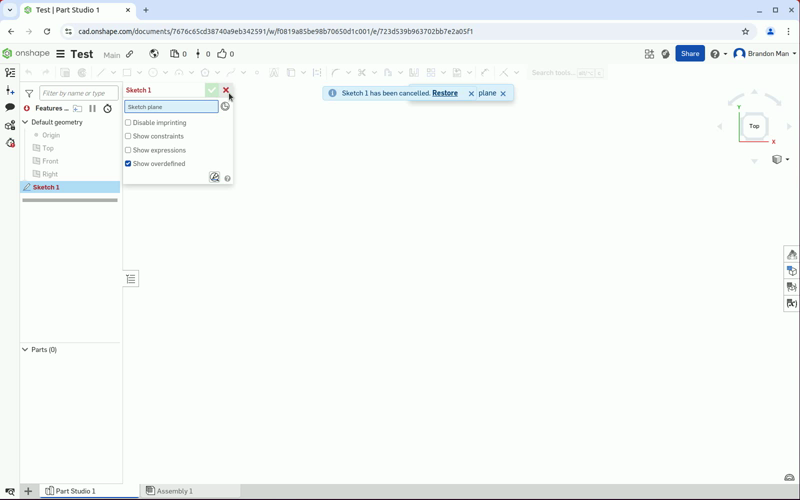
mouse_move(73, 150)
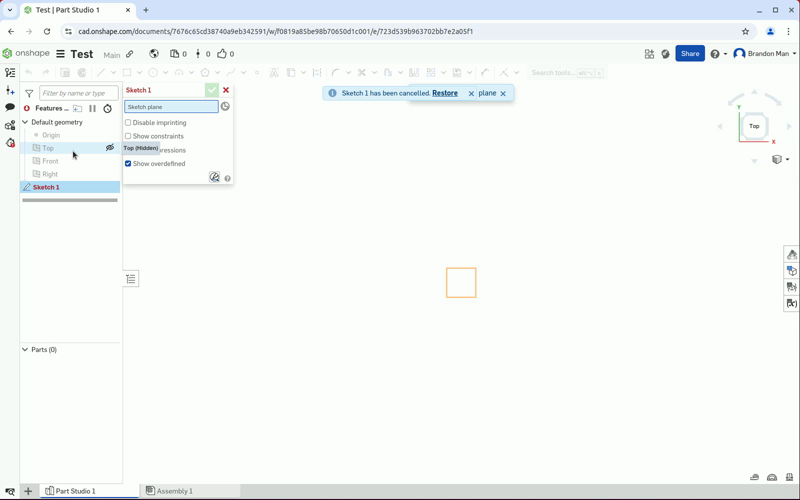
click(73, 150)
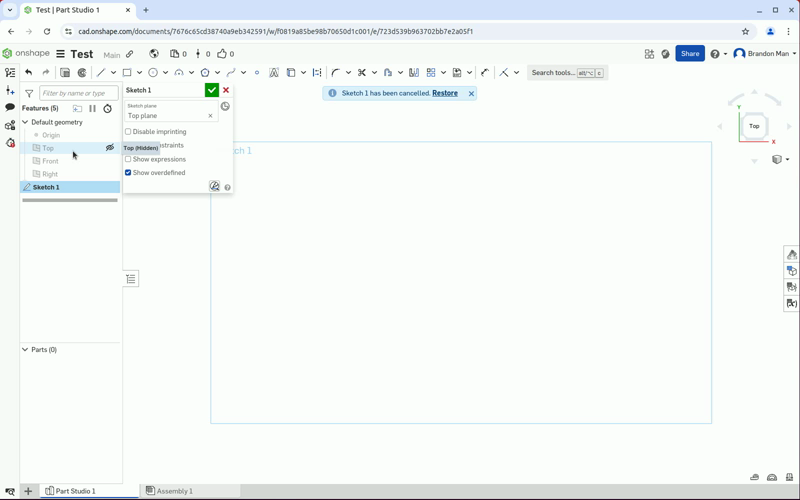
mouse_move(73, 352)
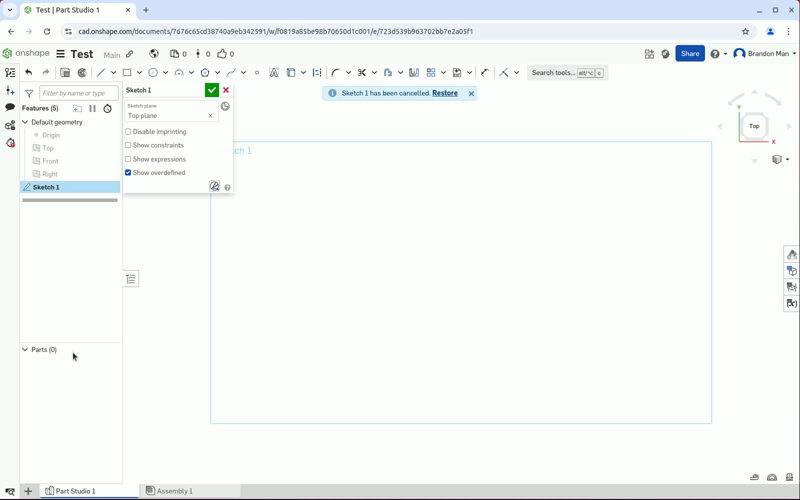
key(y)
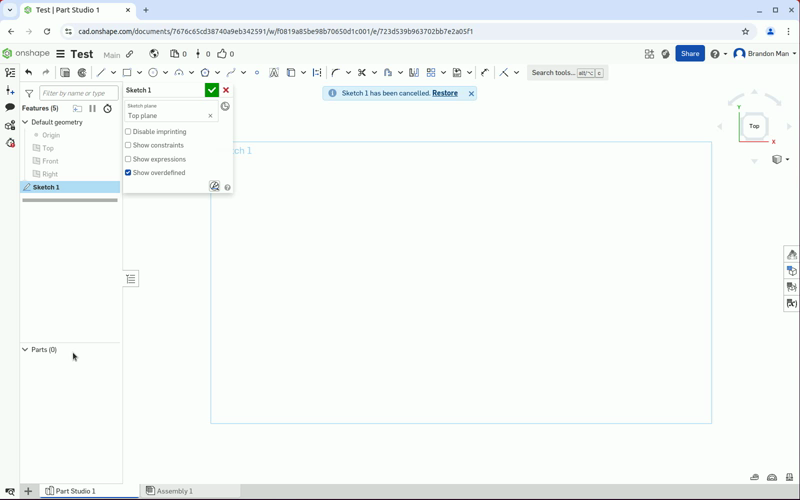
key(l)
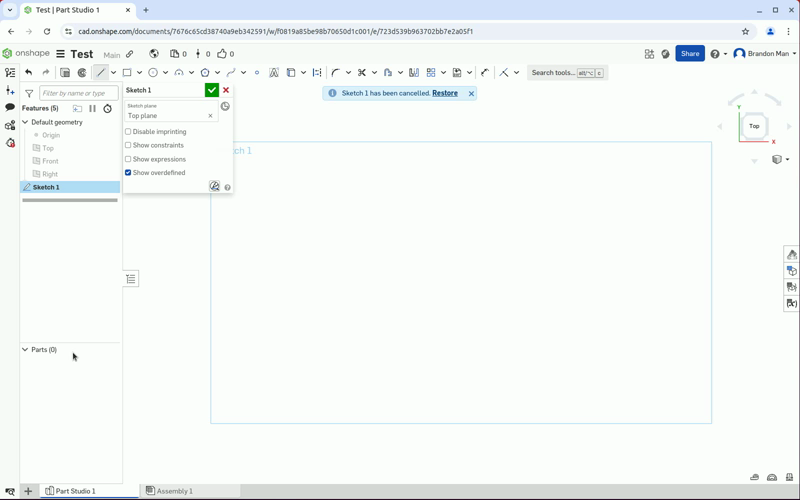
key_down(shift)
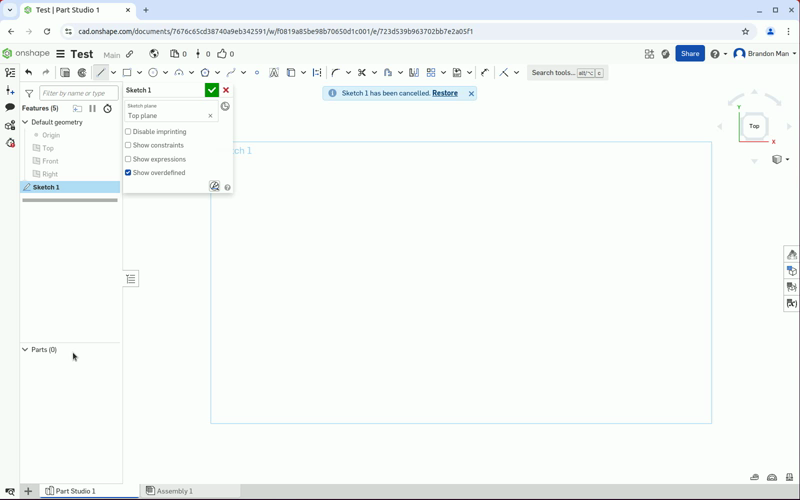
mouse_move(401, 343)
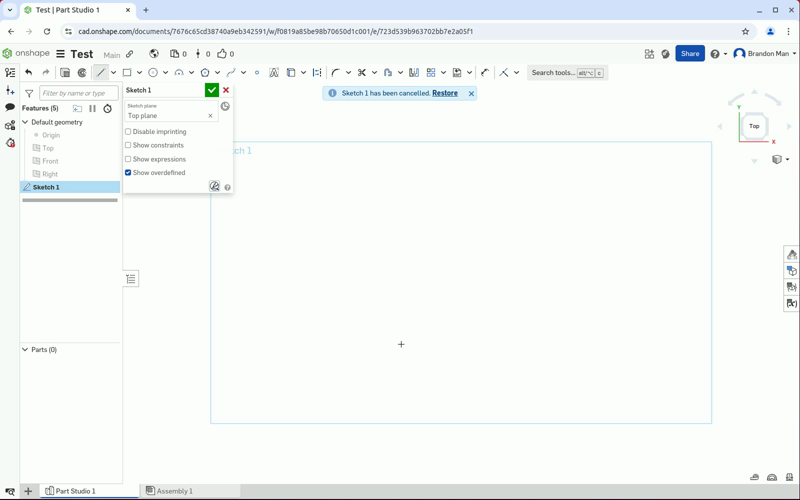
click(401, 343)
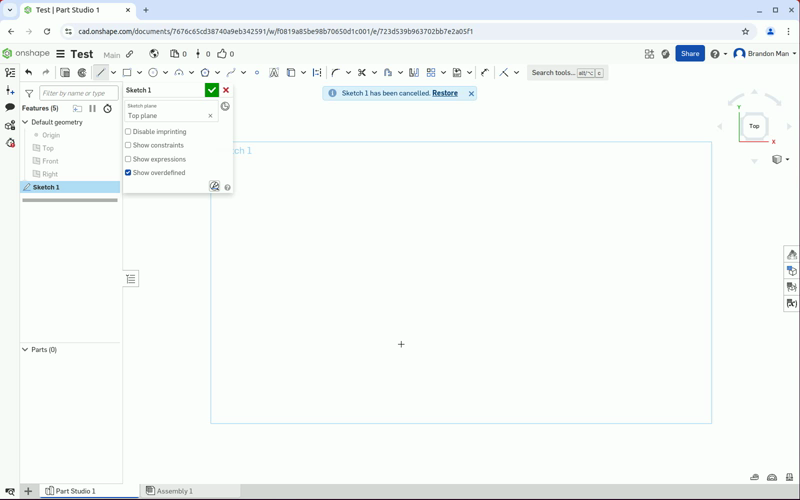
key_up(shift)
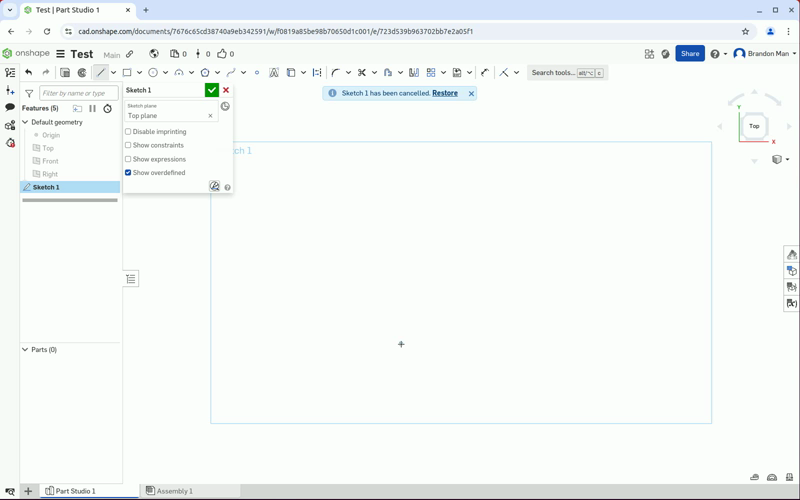
key_down(shift)
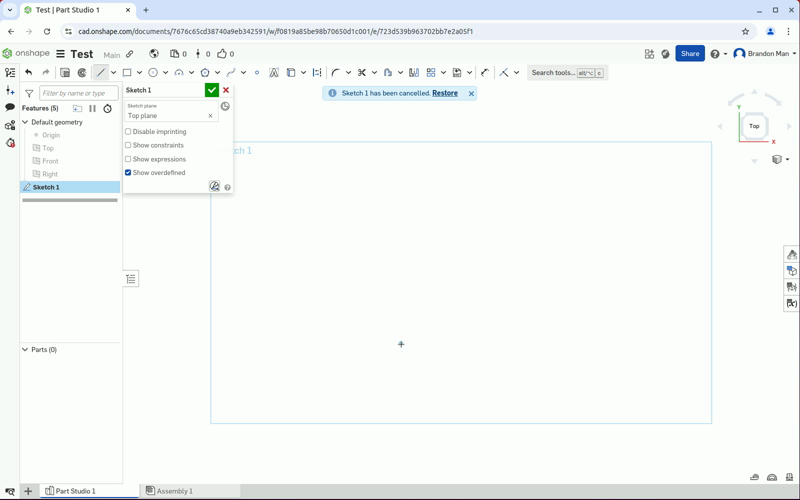
mouse_move(521, 343)
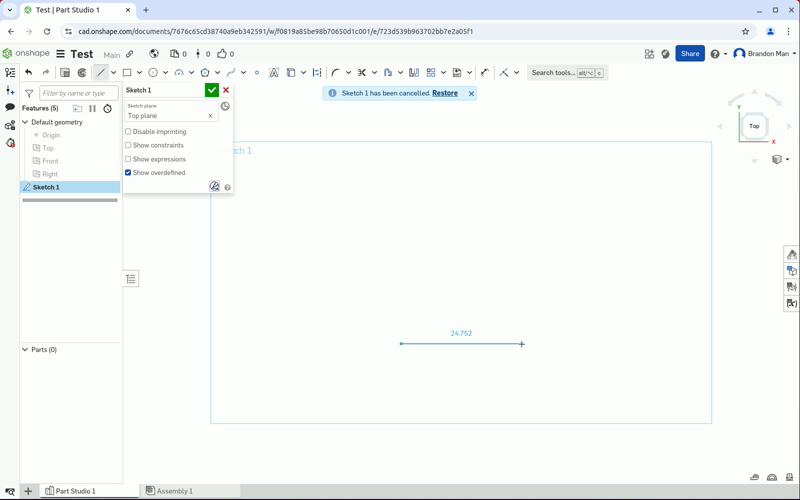
click(521, 343)
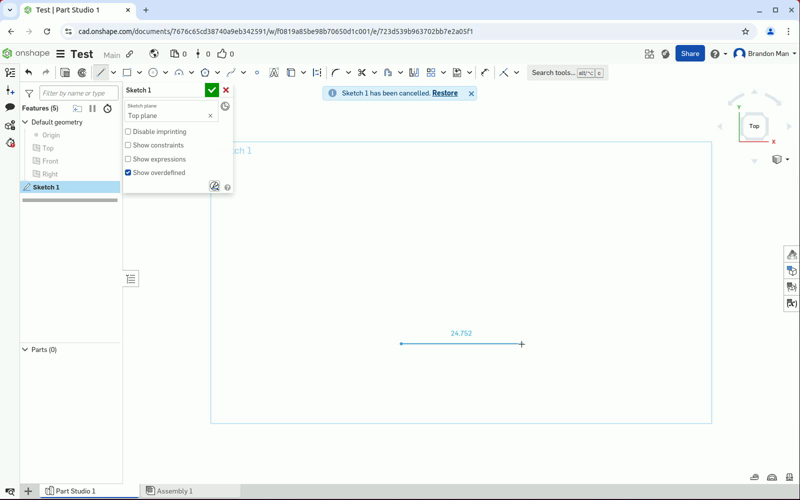
key_up(shift)
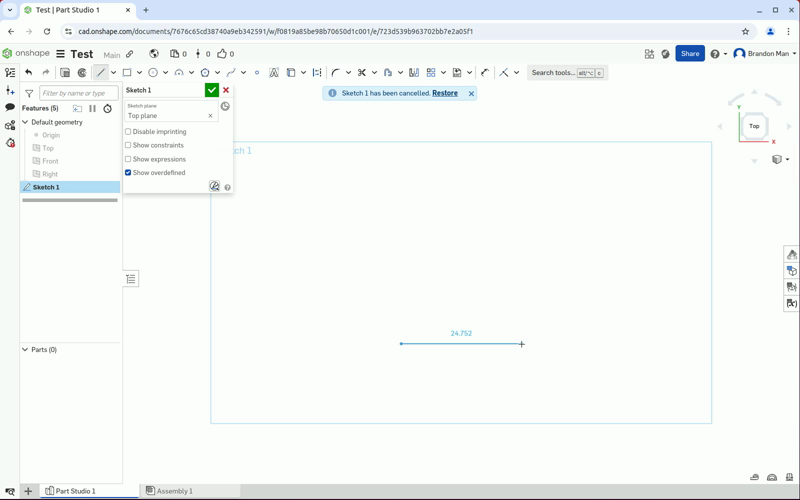
key_down(shift)
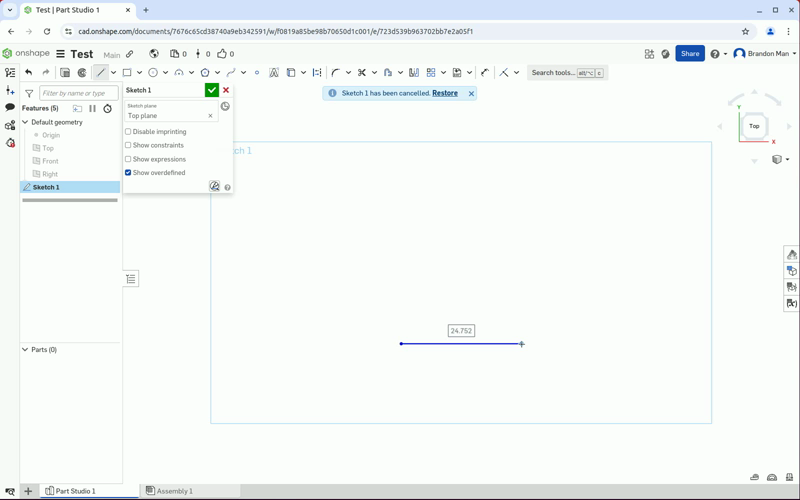
mouse_move(521, 223)
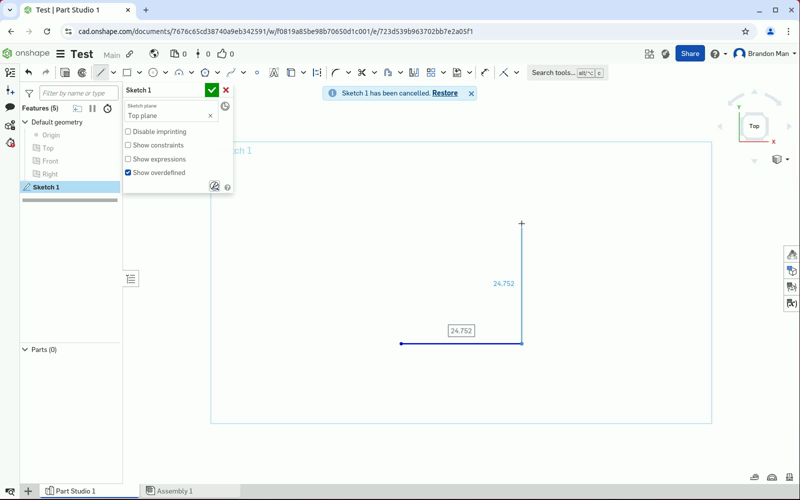
click(521, 223)
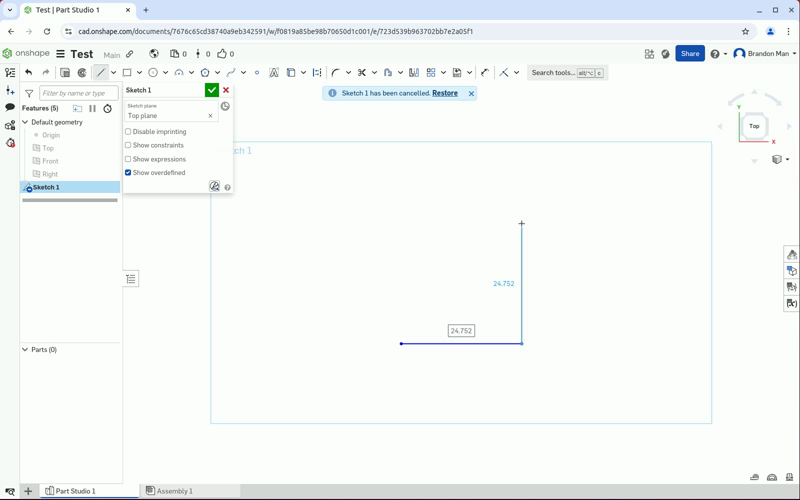
key_up(shift)
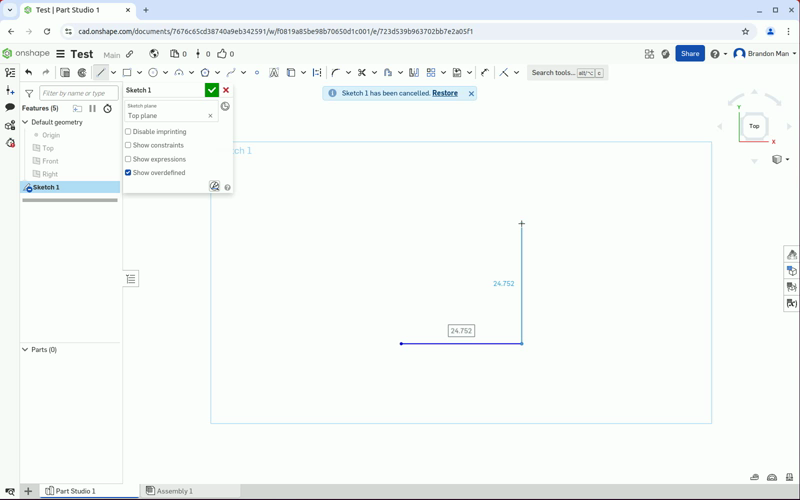
key_down(shift)
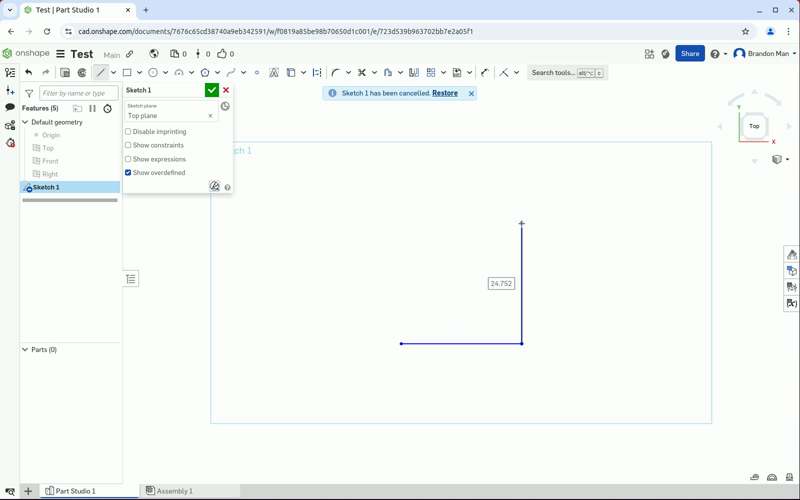
mouse_move(401, 223)
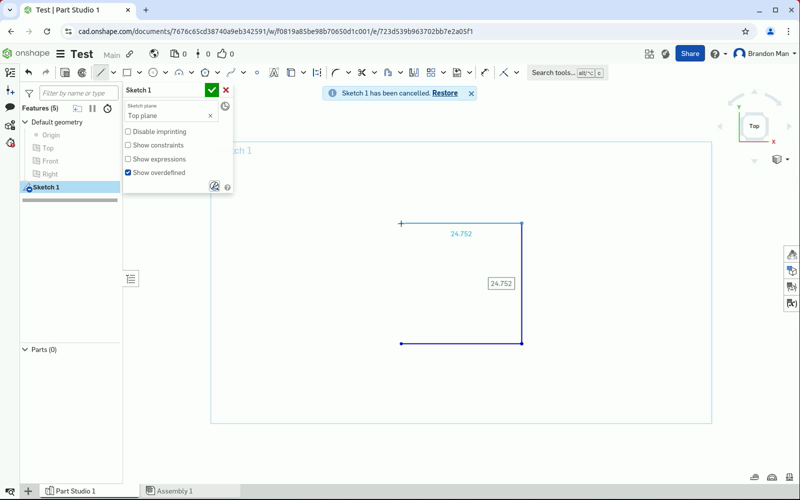
click(401, 223)
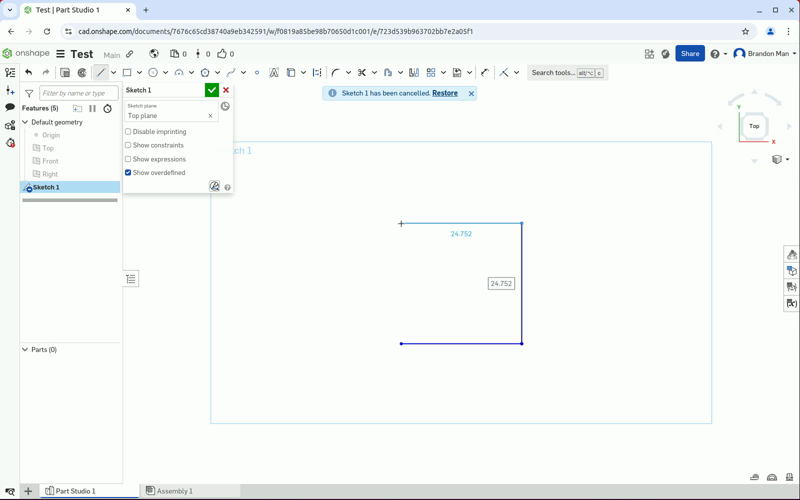
key_up(shift)
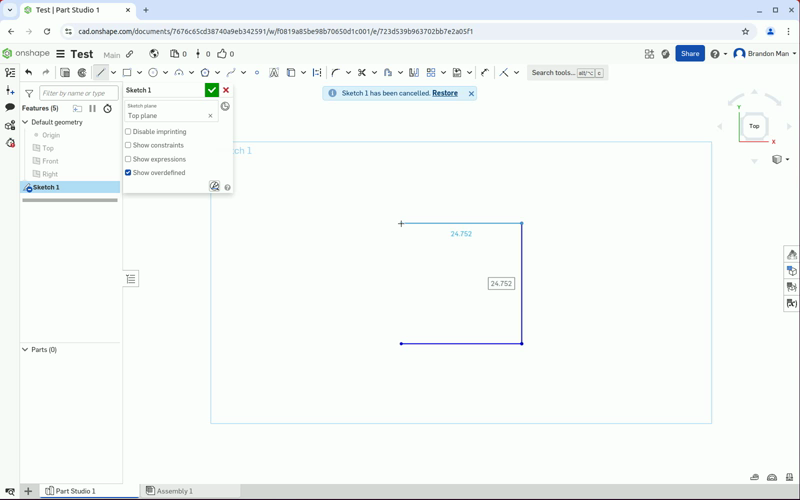
key_down(shift)
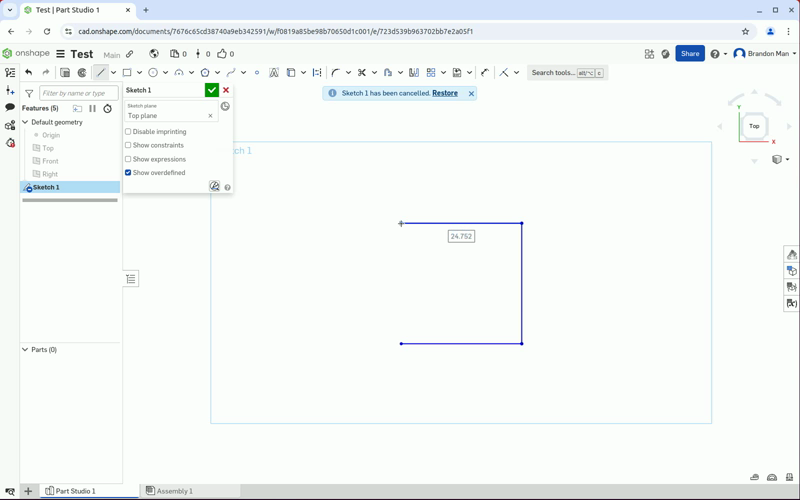
mouse_move(401, 343)
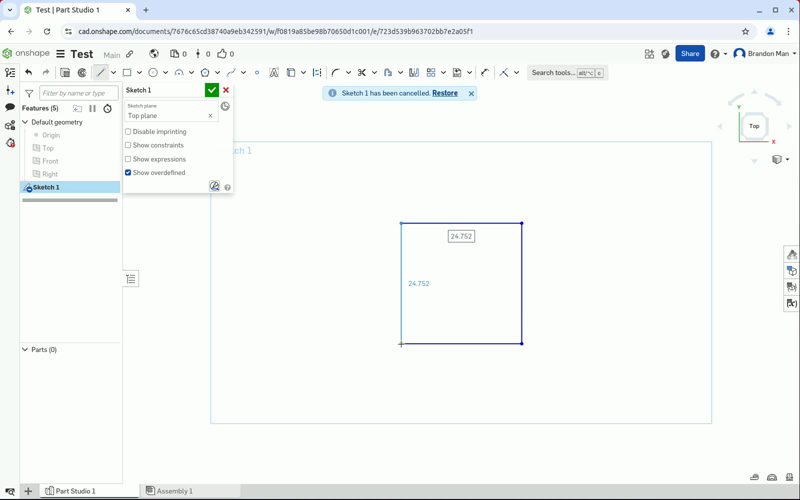
key_up(shift)
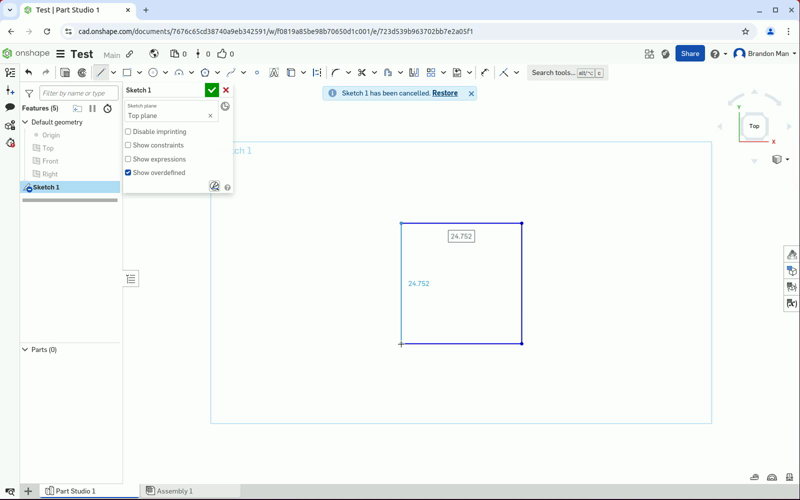
click(401, 343)
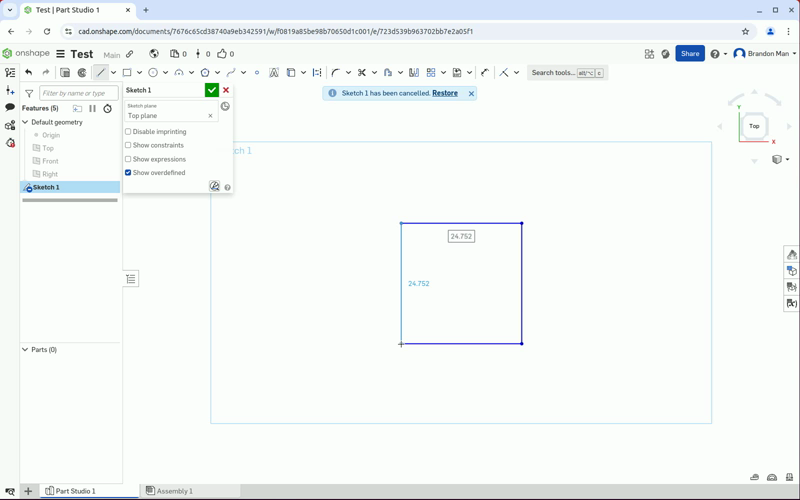
key(esc)
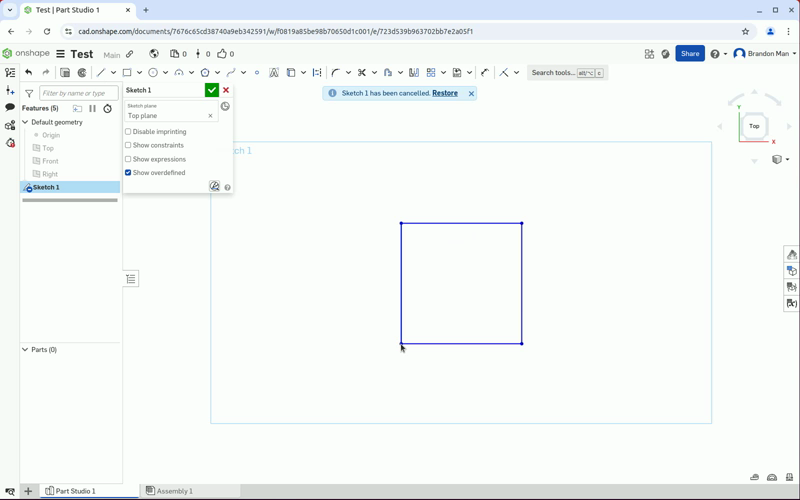
key(l)
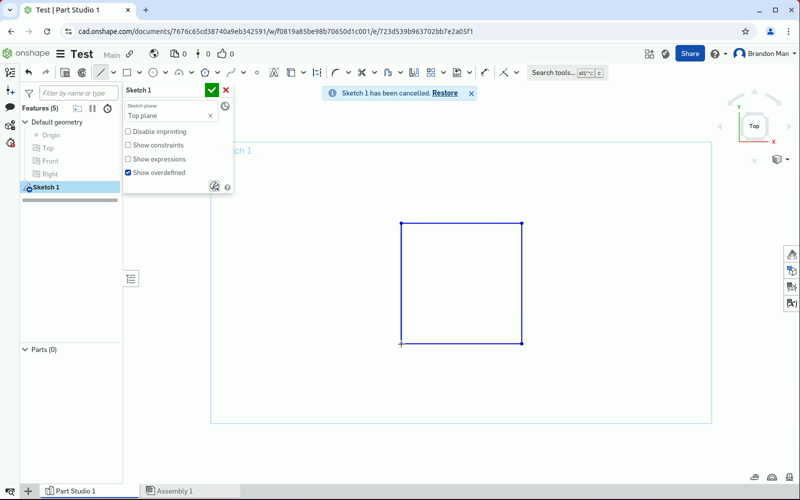
key_down(shift)
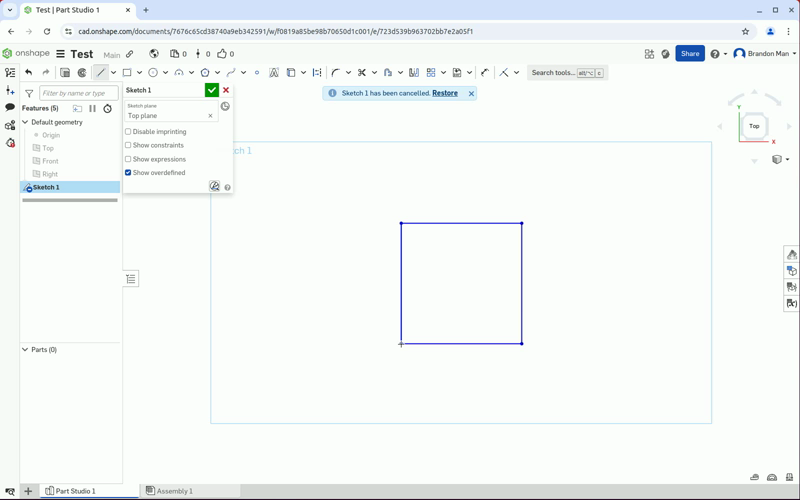
mouse_move(407, 338)
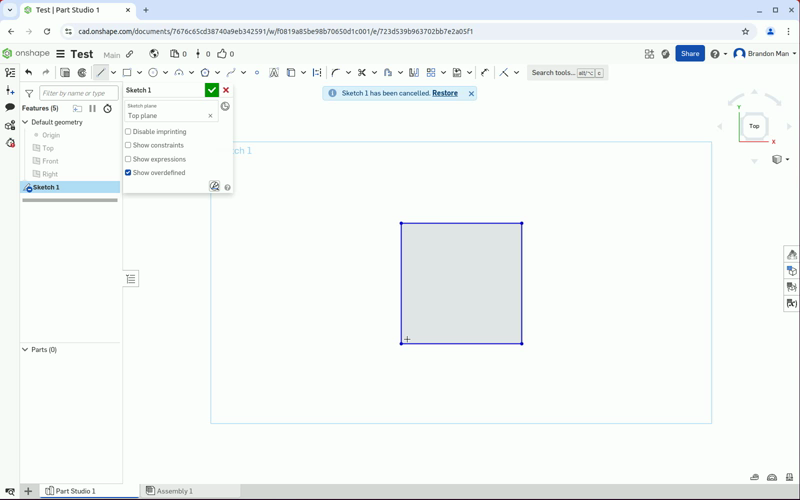
click(407, 338)
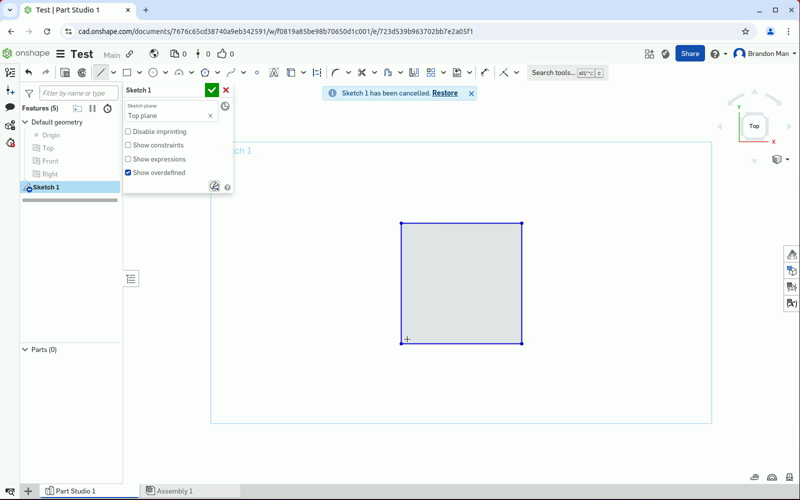
key_up(shift)
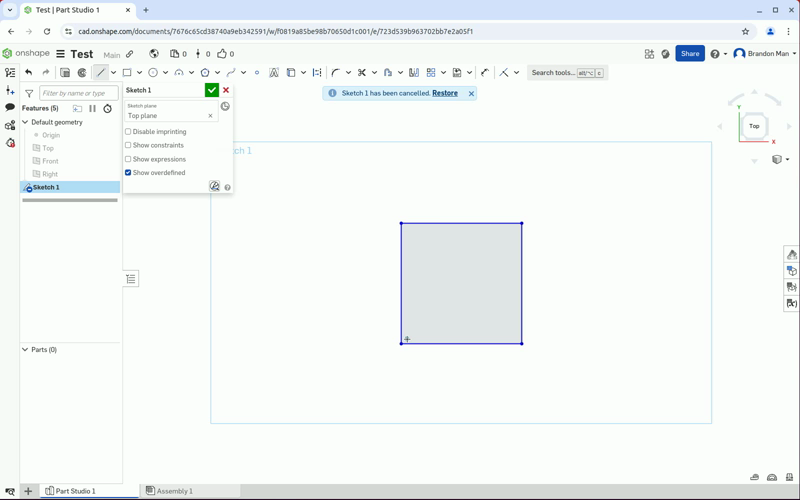
key_down(shift)
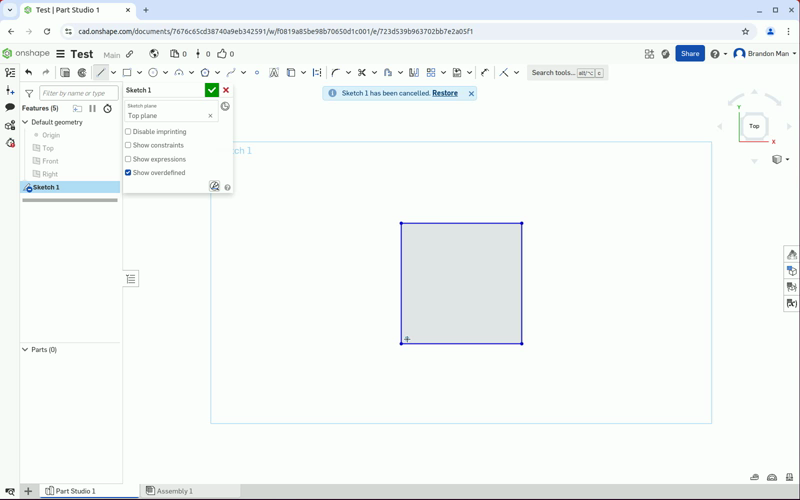
mouse_move(515, 338)
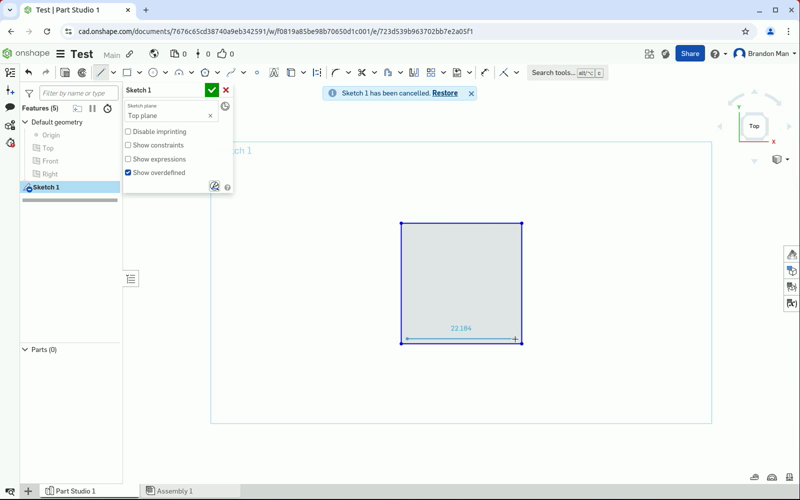
click(515, 338)
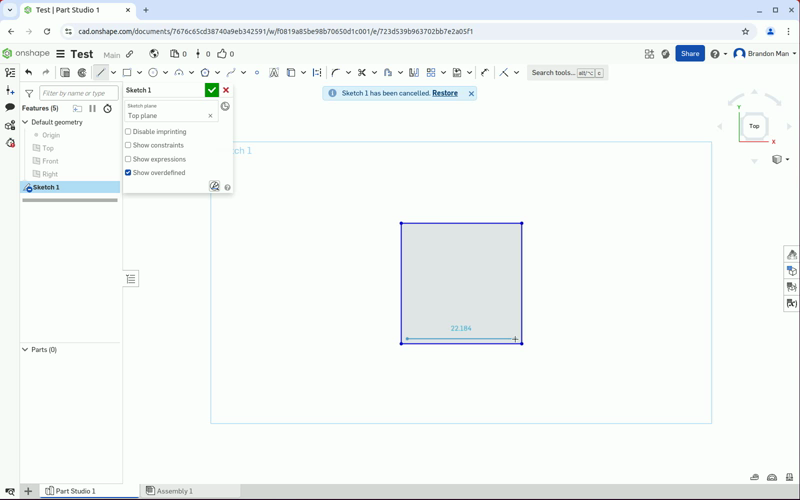
key_up(shift)
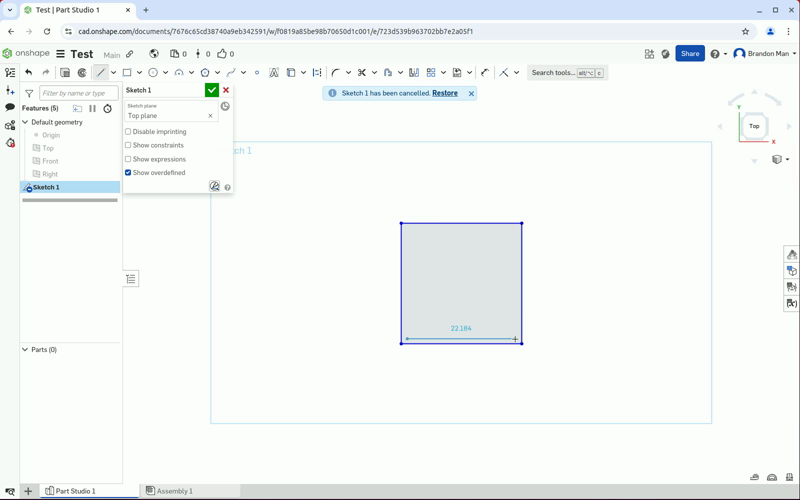
key_down(shift)
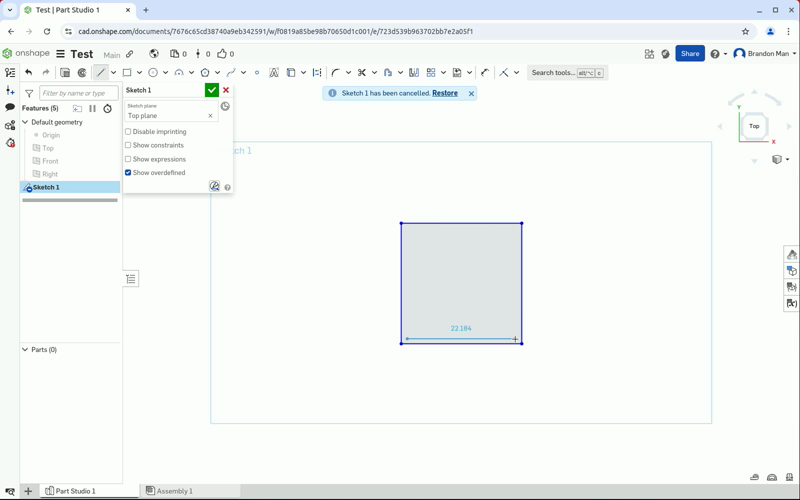
mouse_move(515, 229)
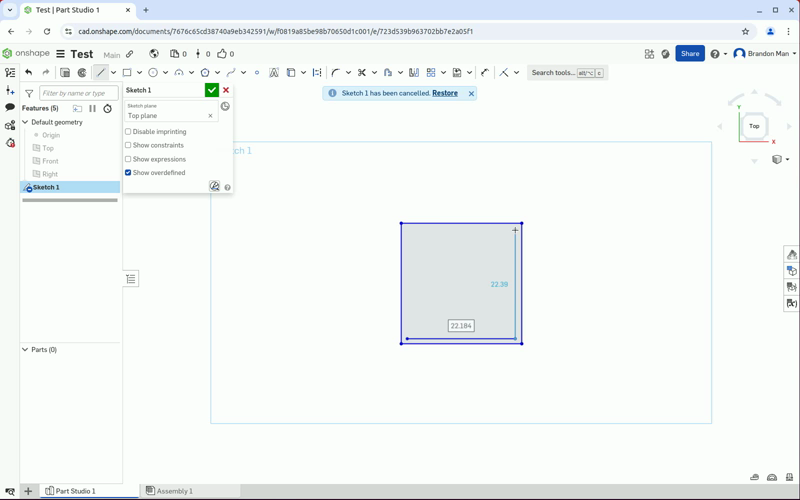
click(515, 229)
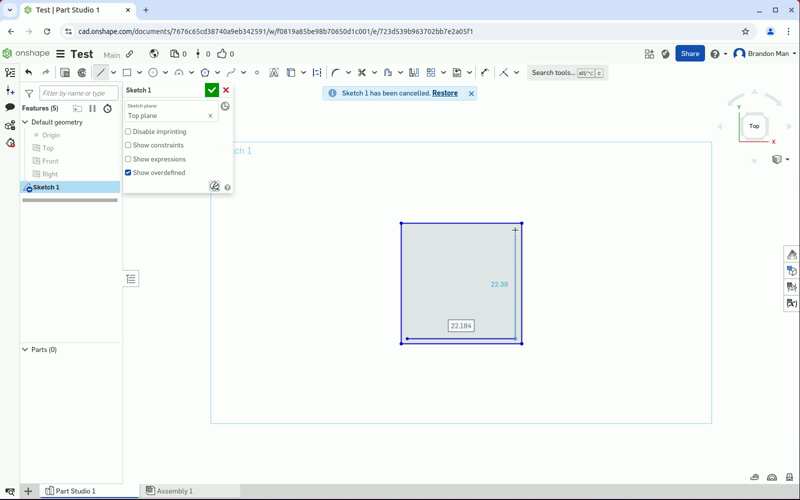
key_up(shift)
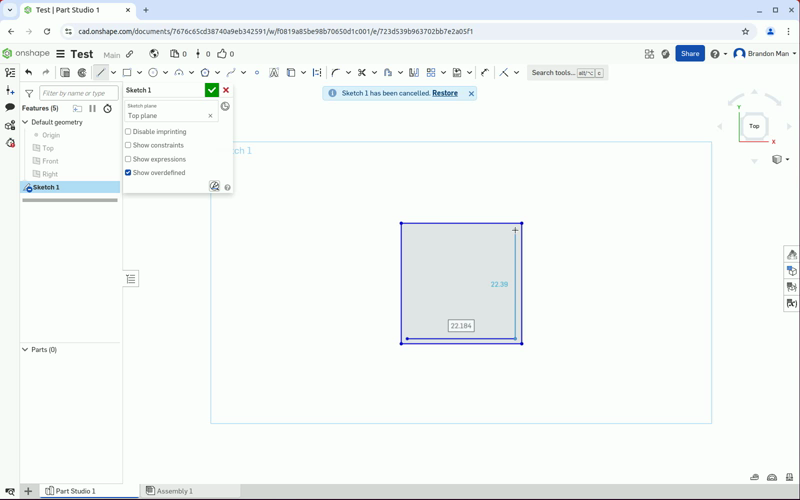
key_down(shift)
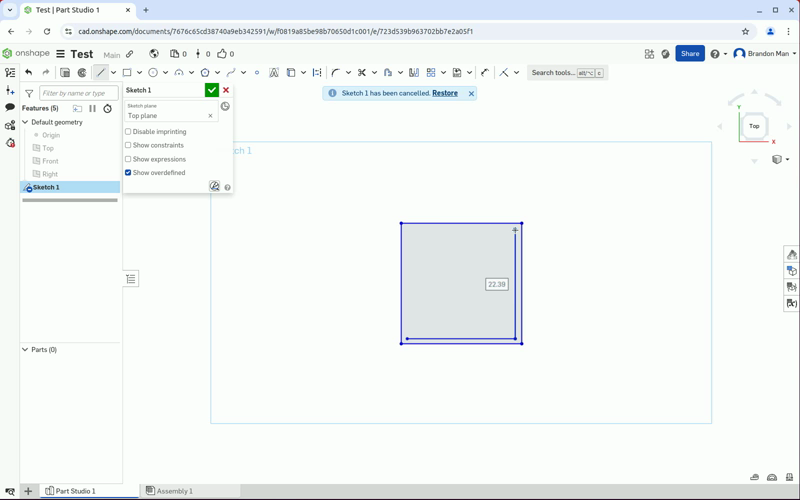
mouse_move(407, 229)
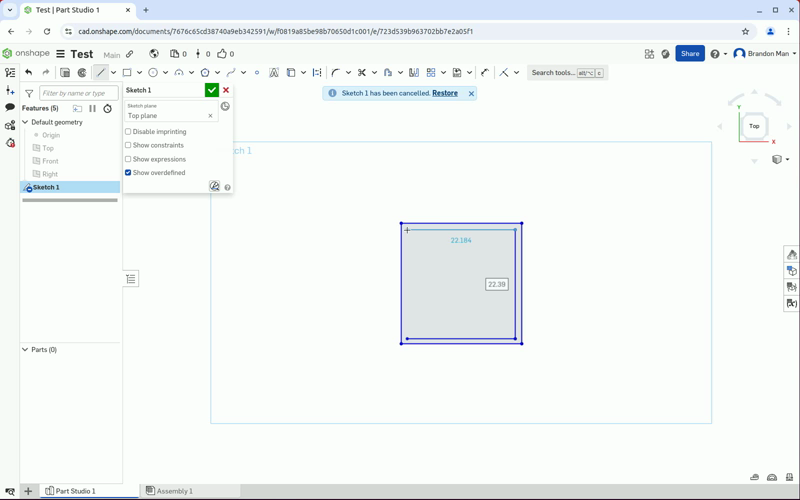
click(407, 229)
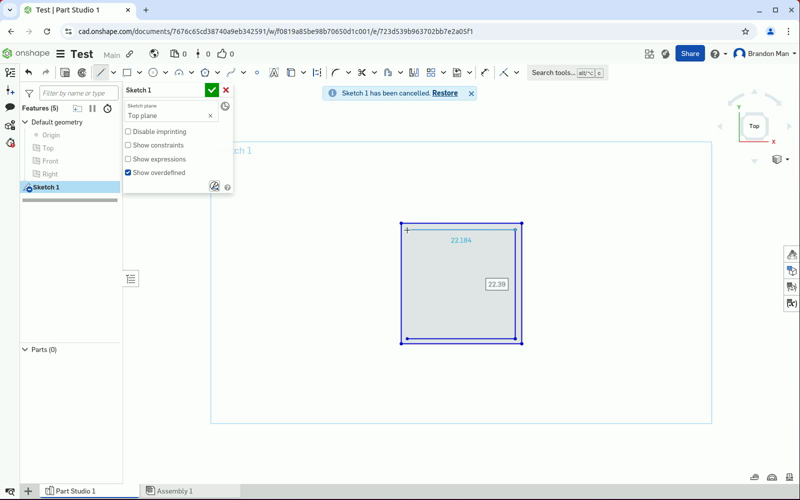
key_up(shift)
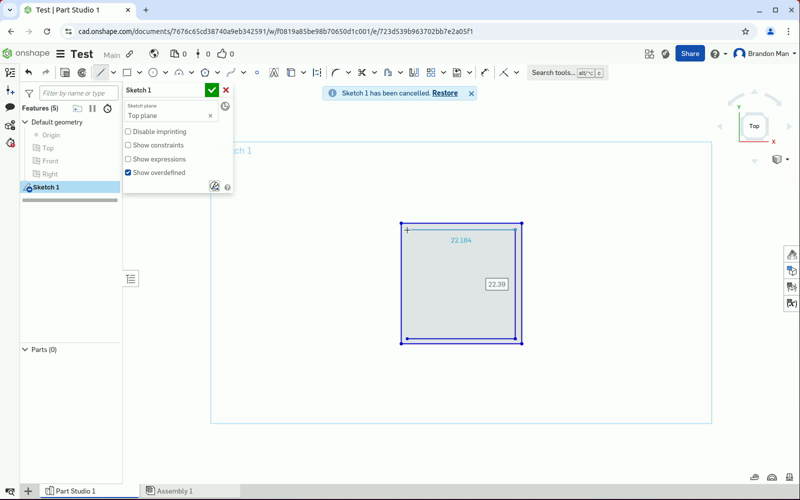
key_down(shift)
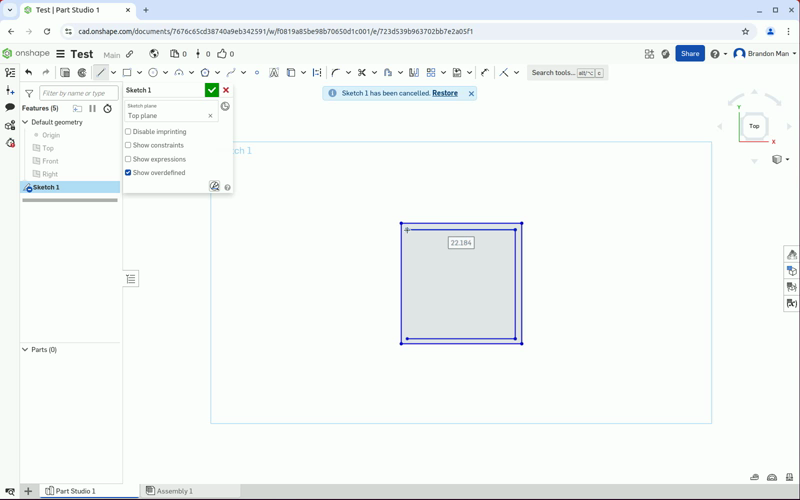
mouse_move(407, 338)
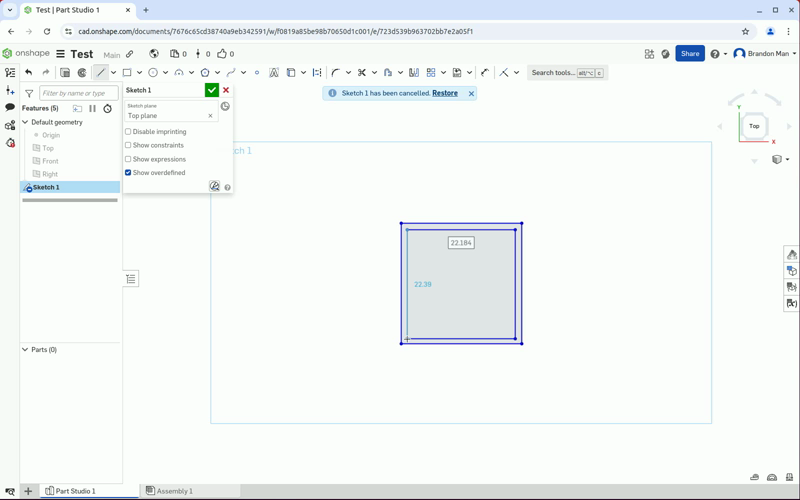
key_up(shift)
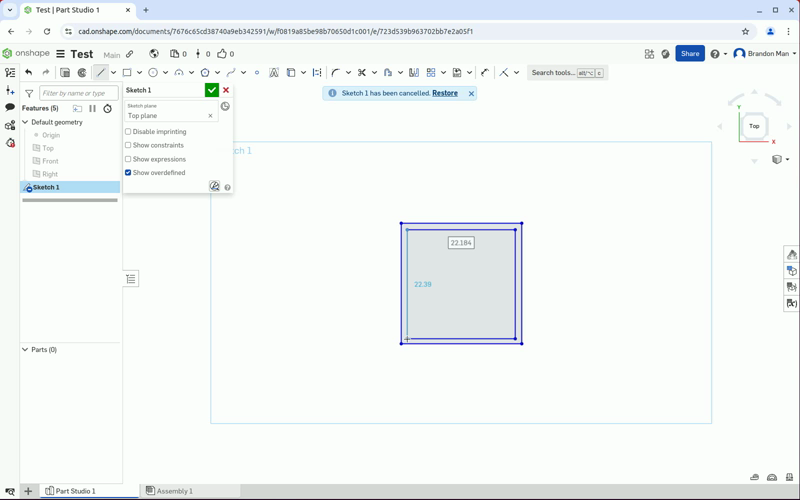
click(407, 338)
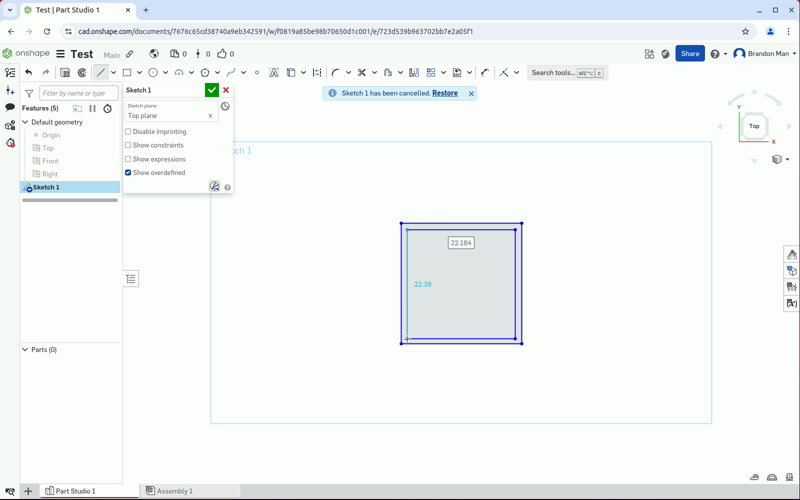
key(esc)
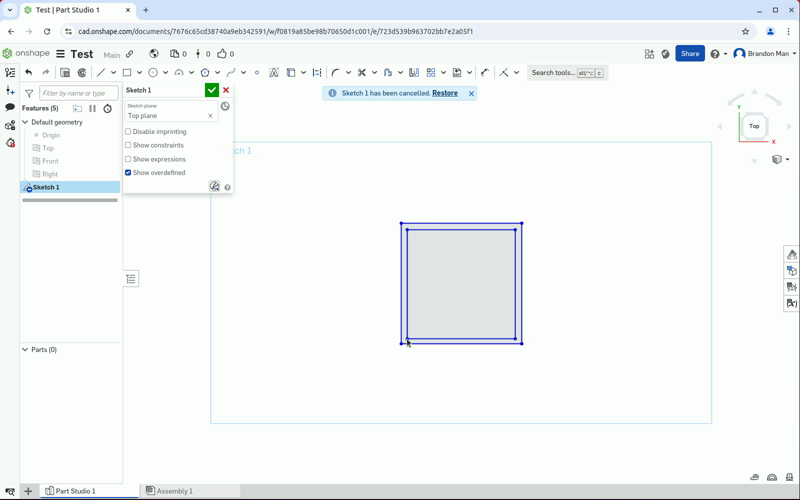
mouse_move(455, 340)
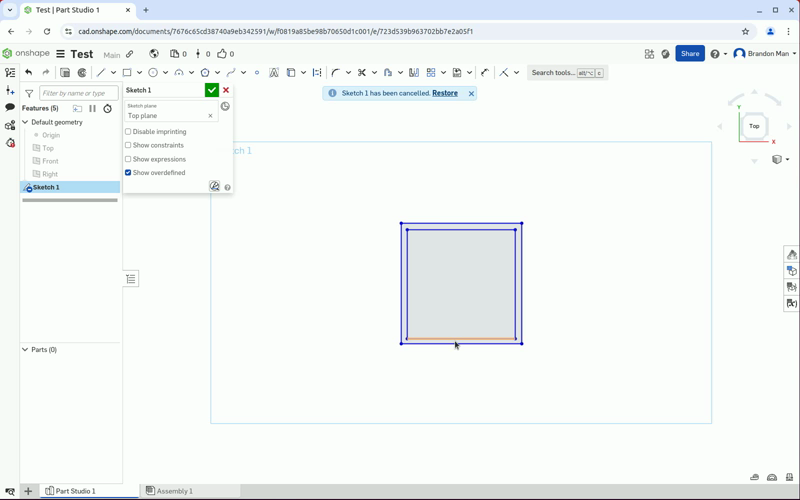
click(455, 340)
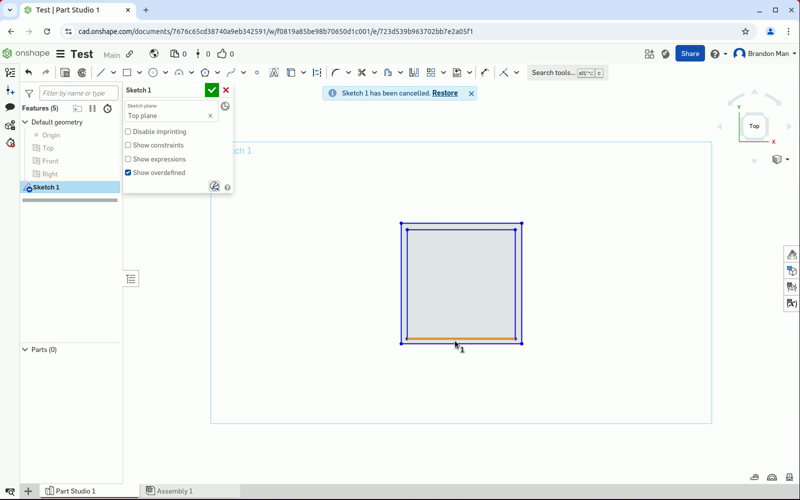
mouse_move(73, 352)
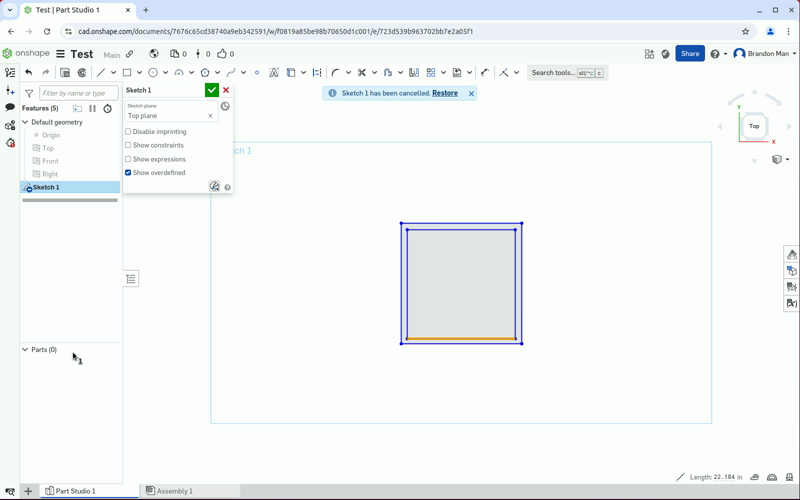
key(shift+y)
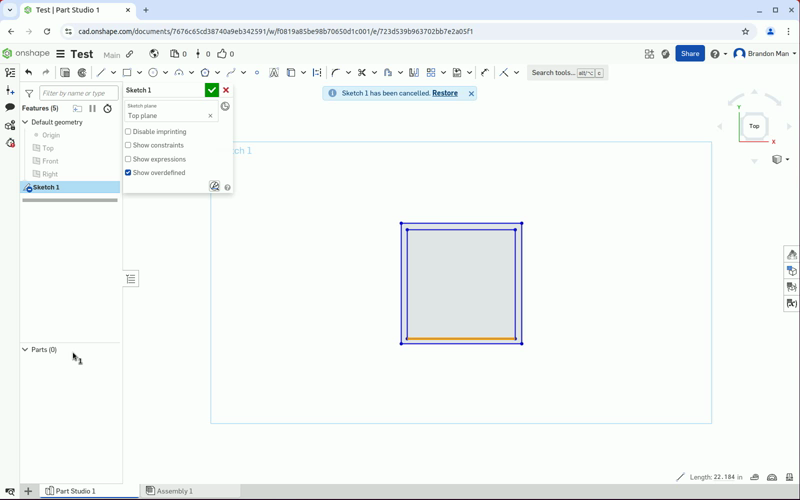
key(shift+e)
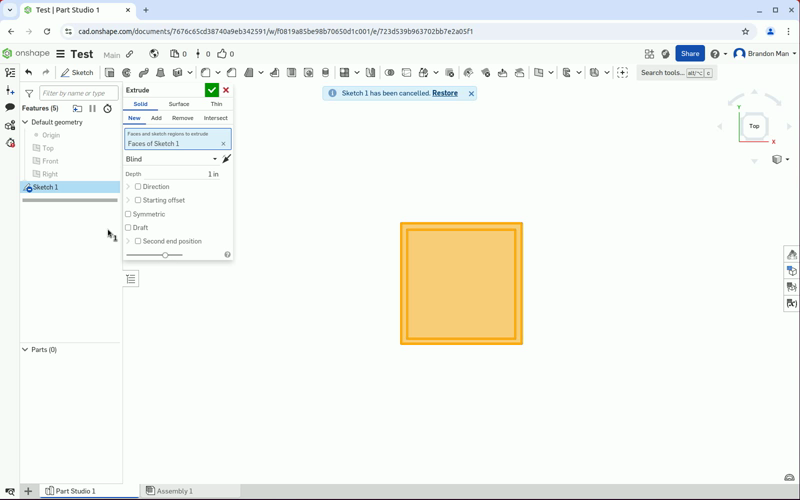
mouse_move(143, 106)
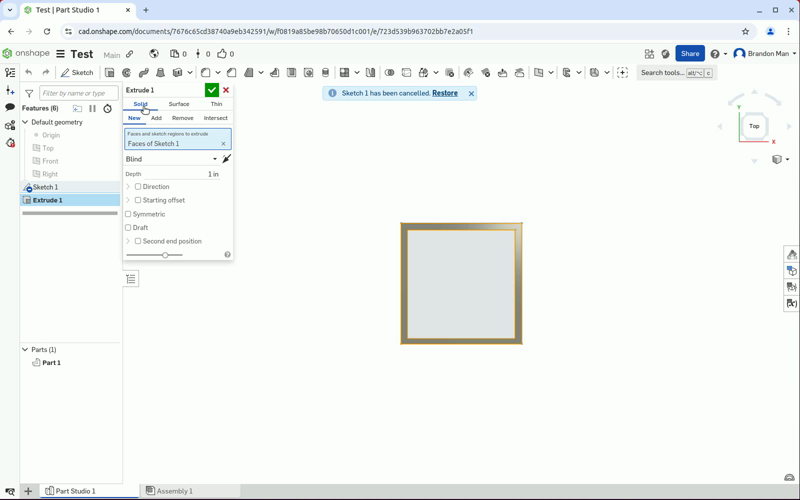
click(143, 106)
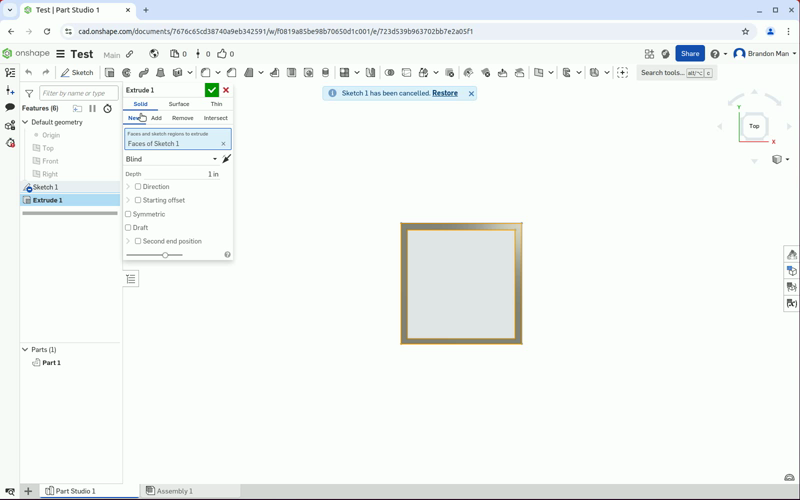
mouse_move(137, 120)
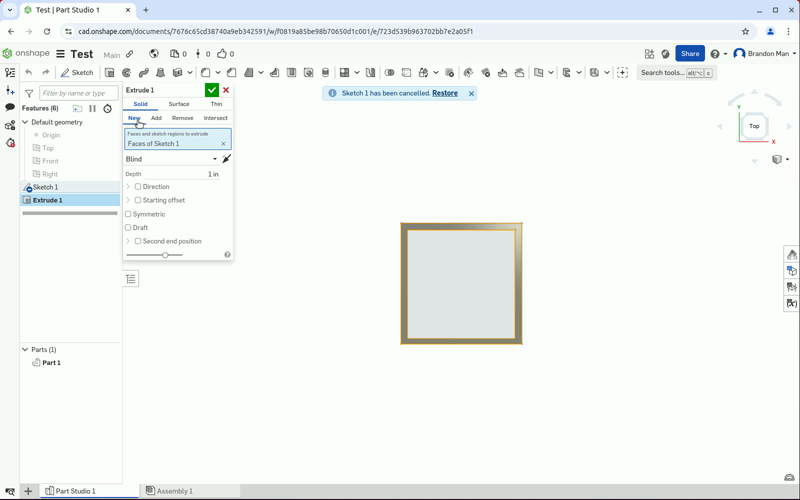
click(137, 120)
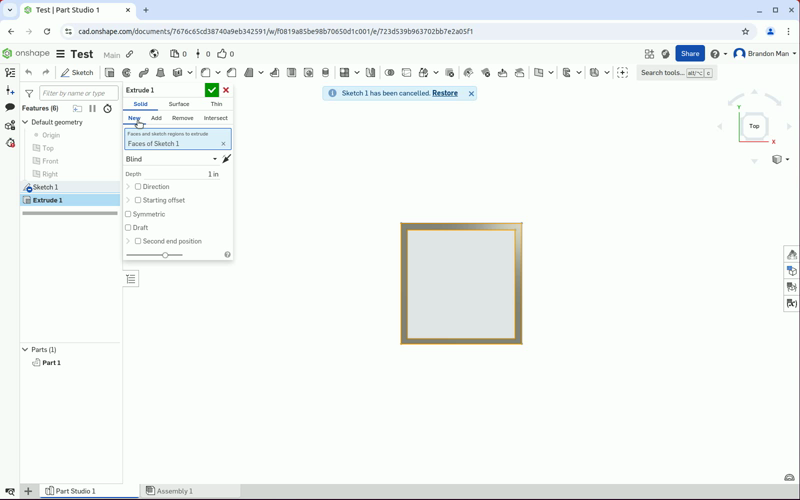
key(tab, 4)
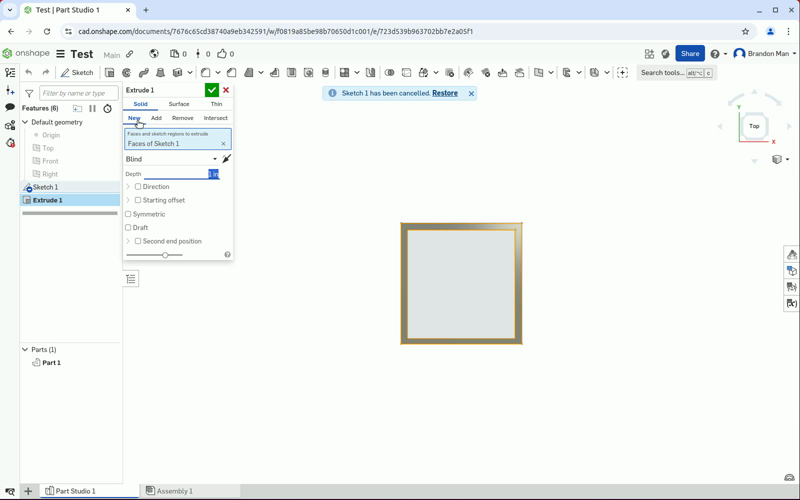
text(1.204)
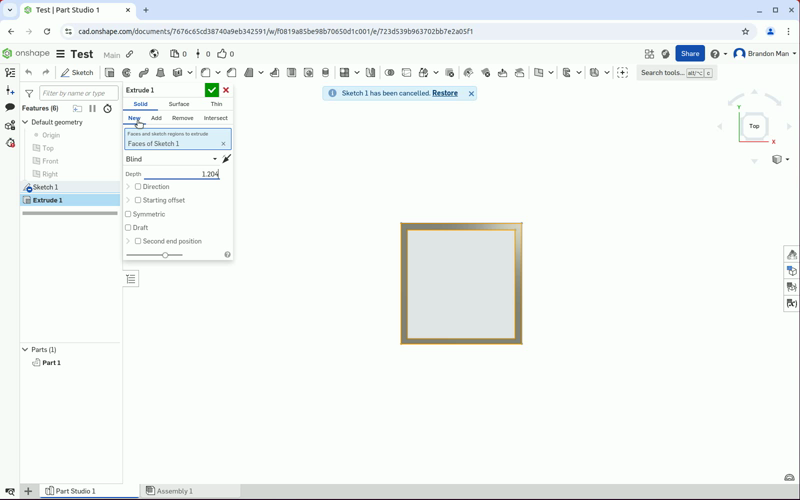
key(enter)
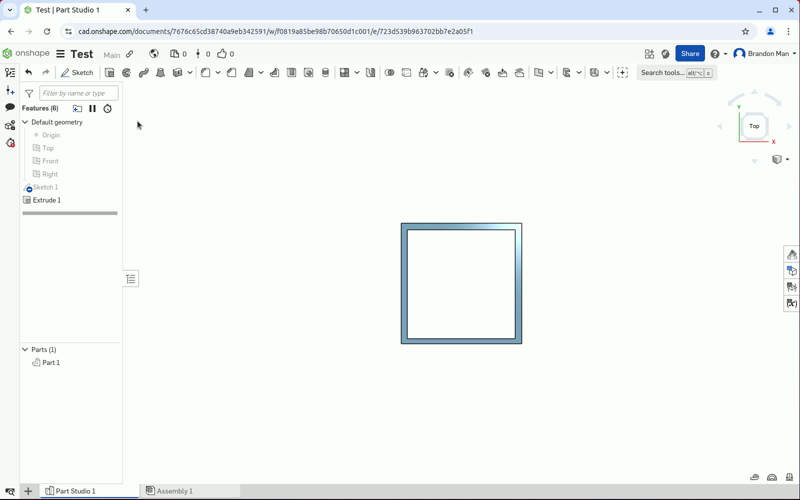
key(shift+h)
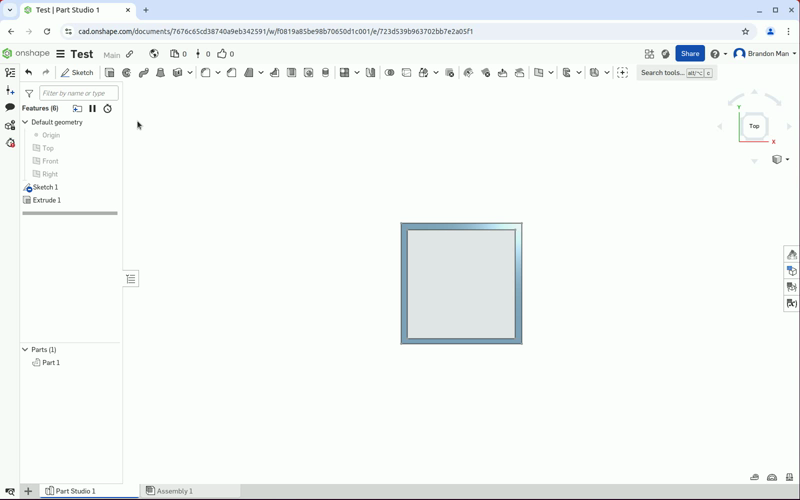
key(shift+h)
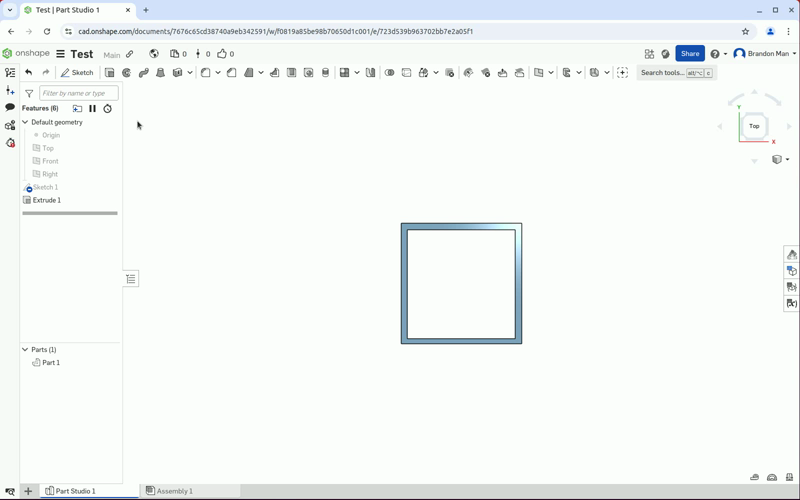
mouse_move(73, 189)
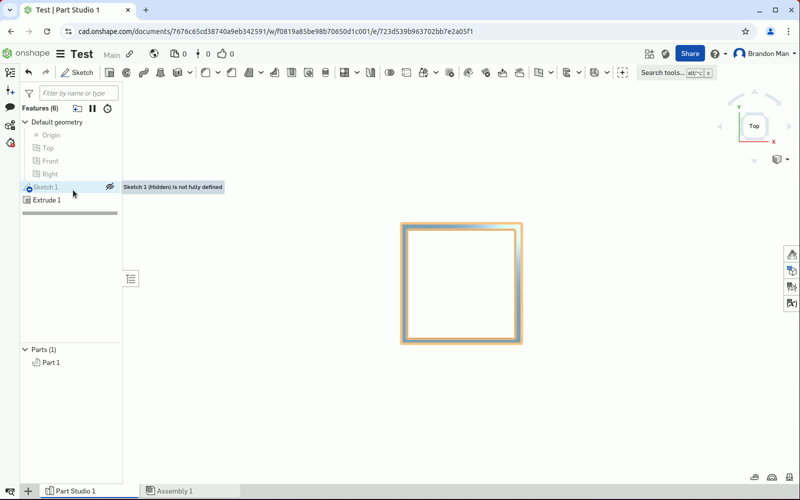
click(73, 189)
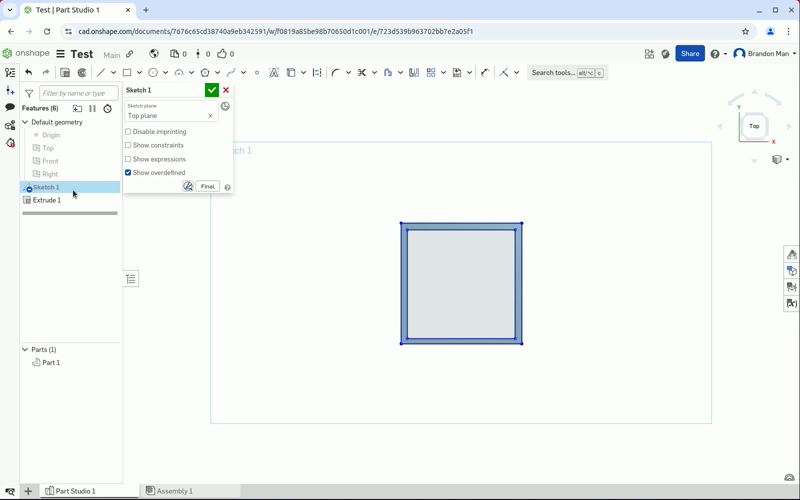
mouse_move(229, 92)
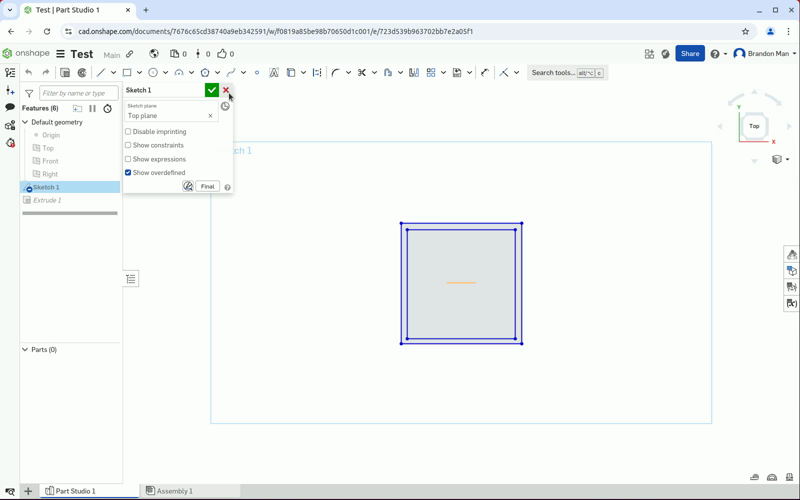
click(229, 92)
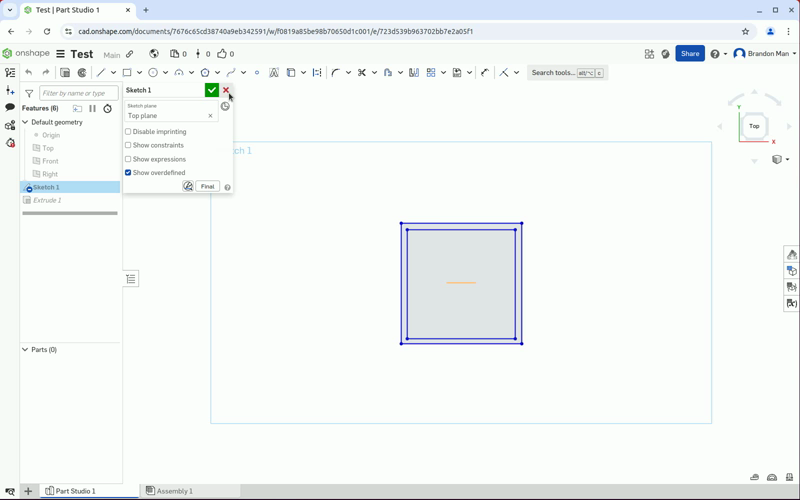
key(shift+s)
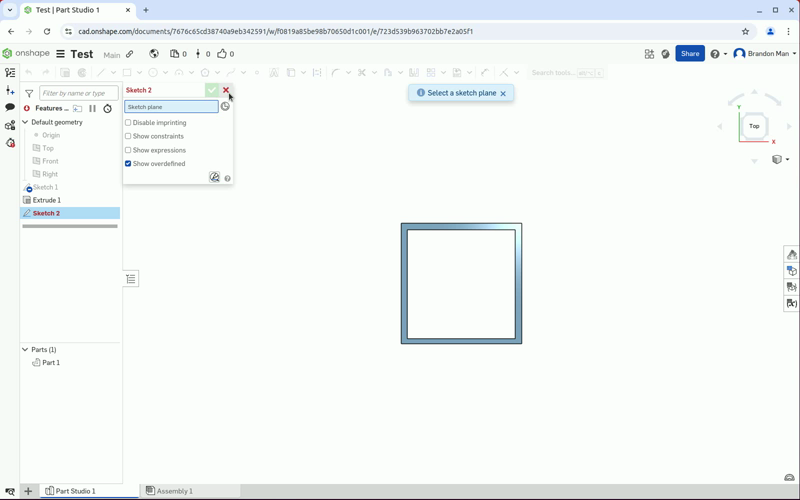
mouse_move(73, 150)
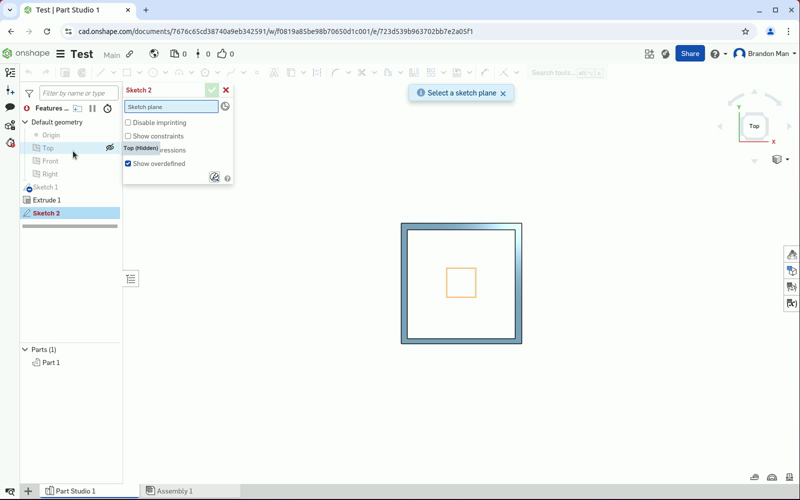
click(73, 150)
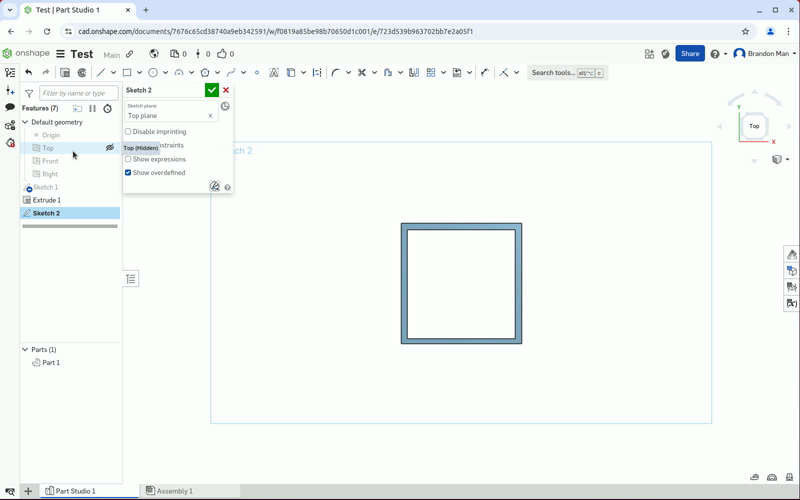
mouse_move(73, 352)
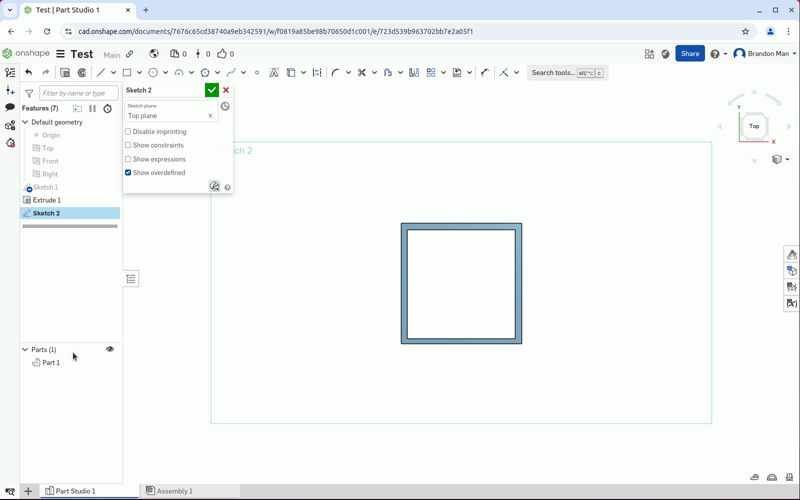
key(y)
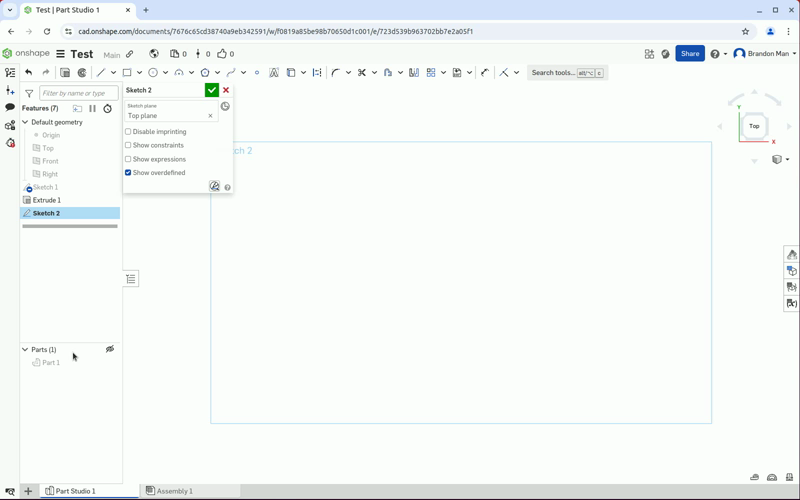
key(l)
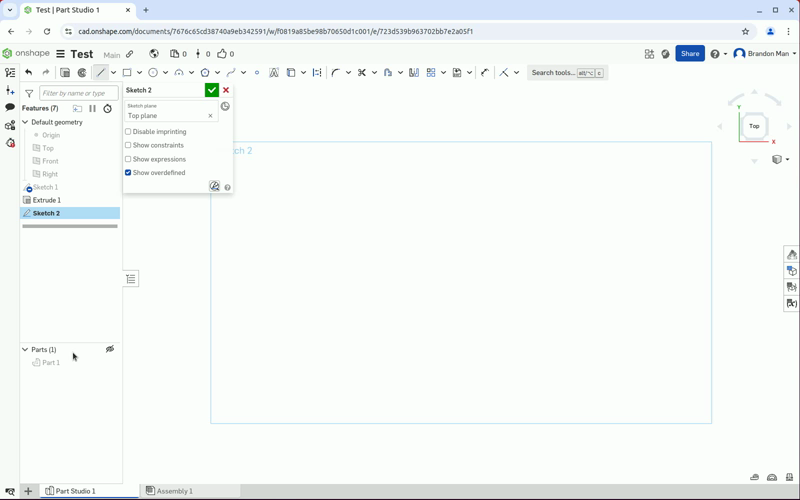
key_down(shift)
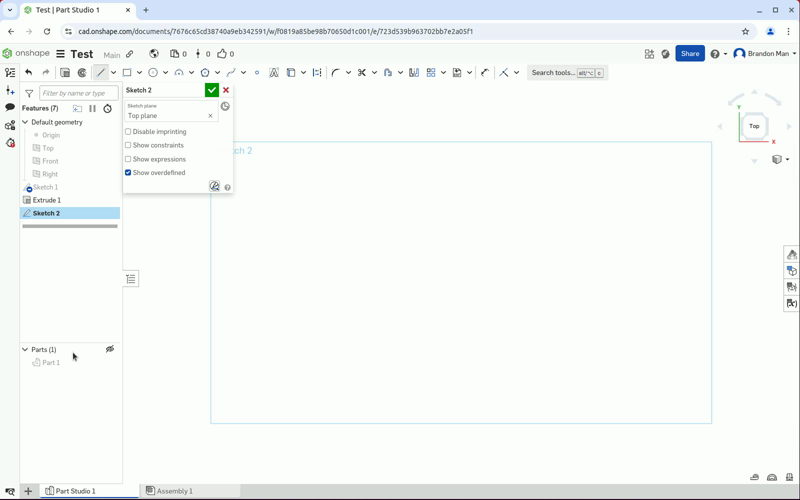
mouse_move(406, 337)
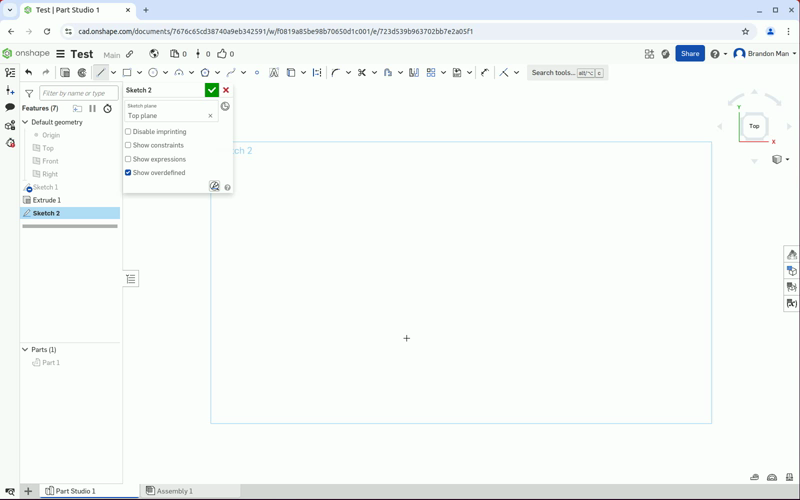
click(406, 337)
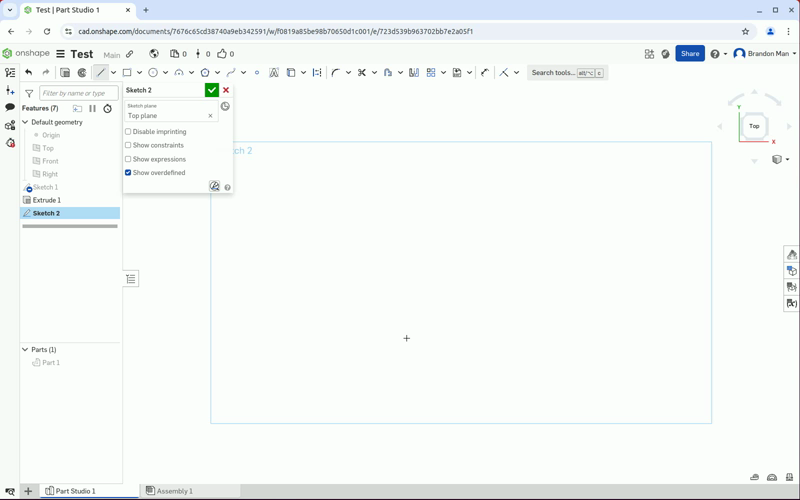
key_up(shift)
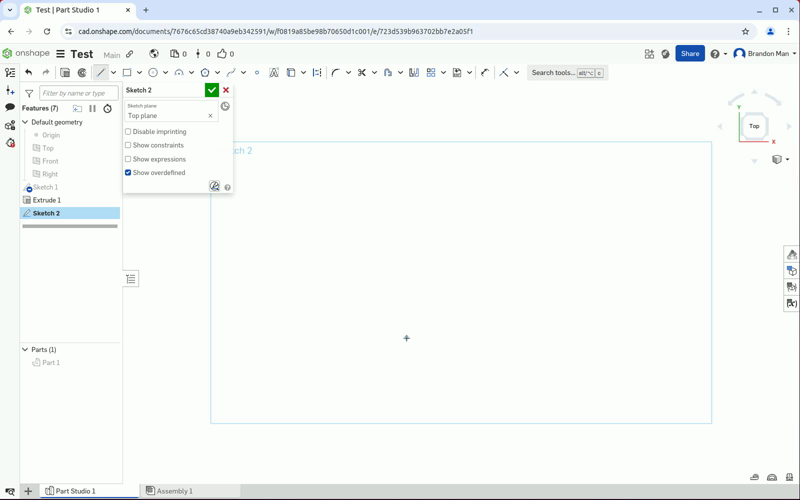
key_down(shift)
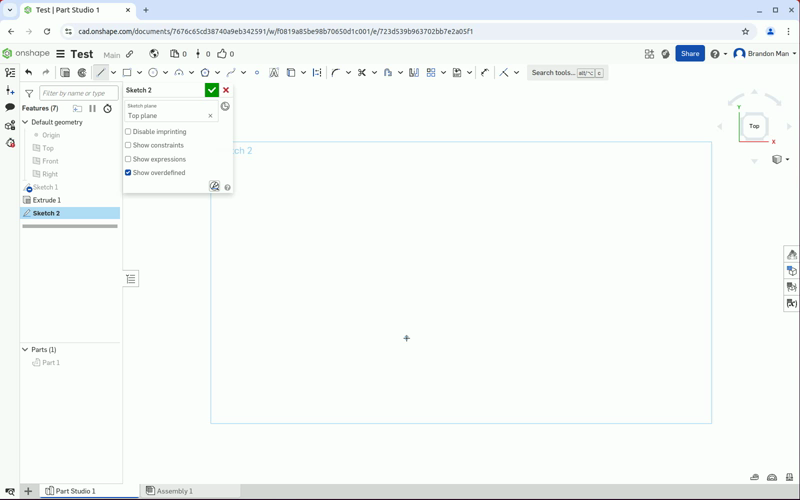
mouse_move(516, 337)
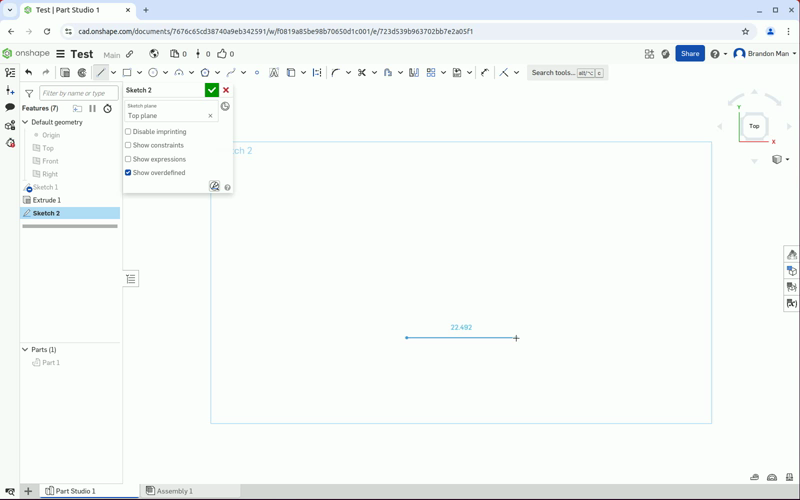
click(516, 337)
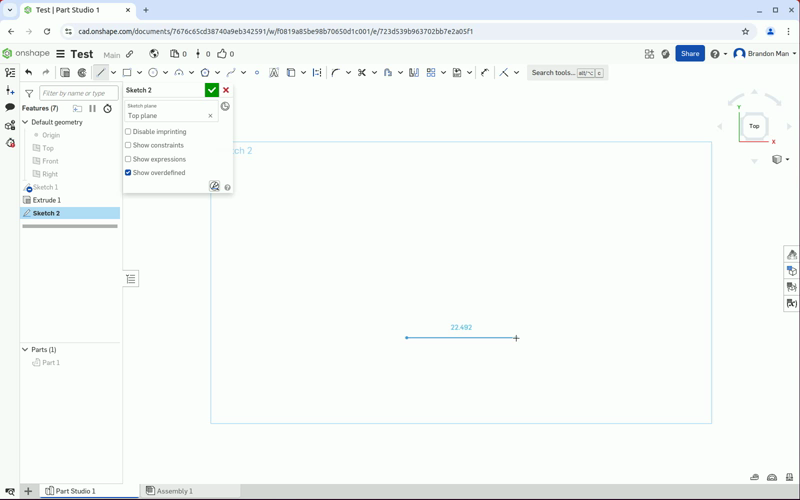
key_up(shift)
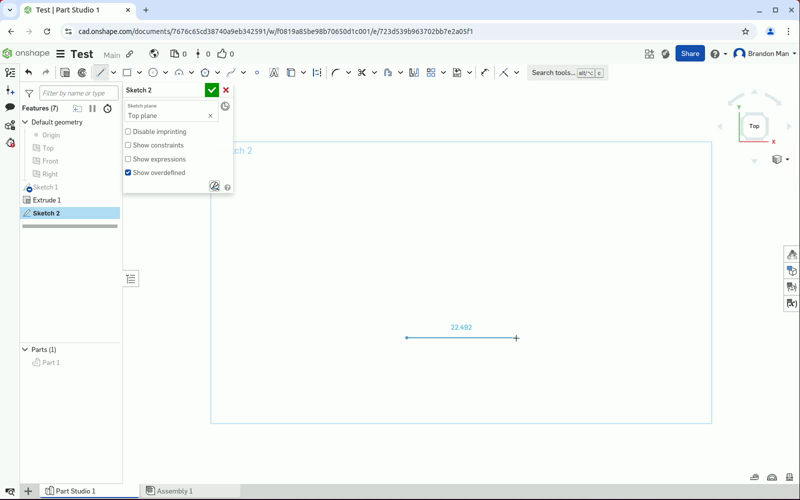
key_down(shift)
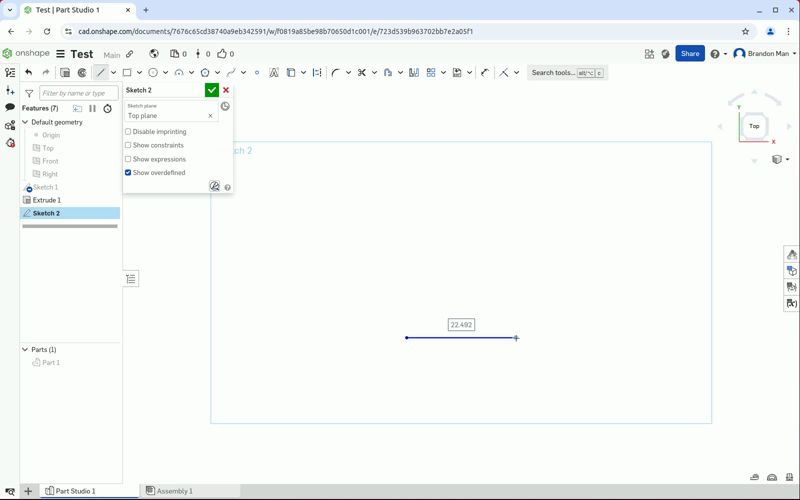
mouse_move(516, 228)
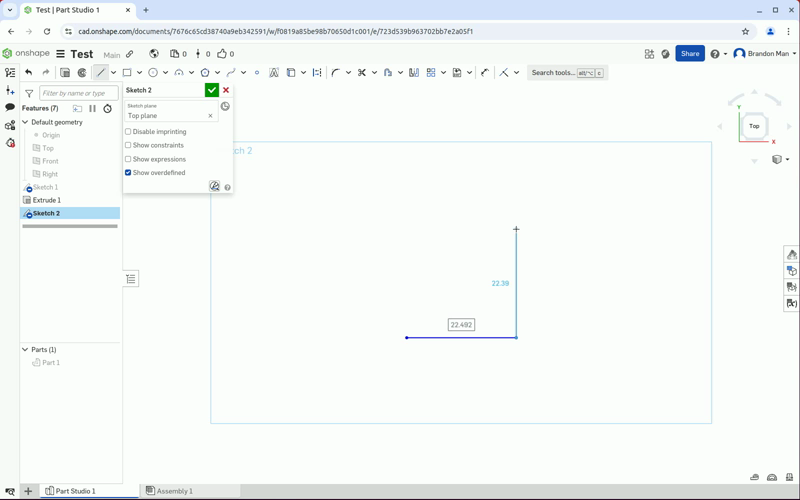
click(516, 228)
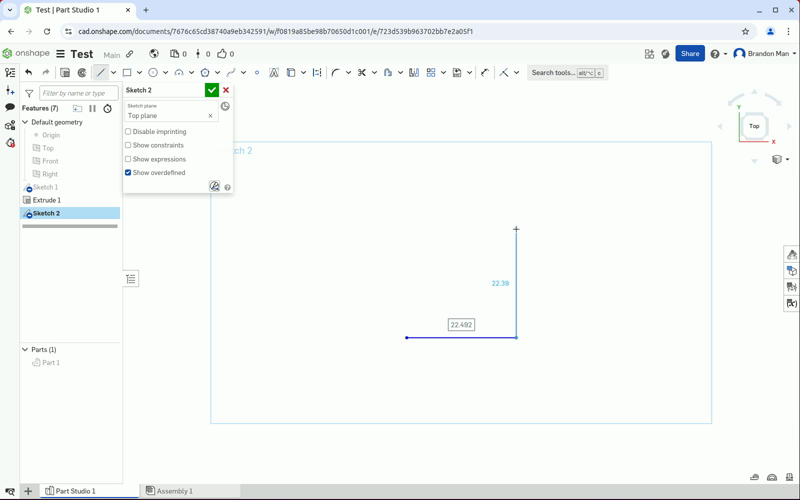
key_up(shift)
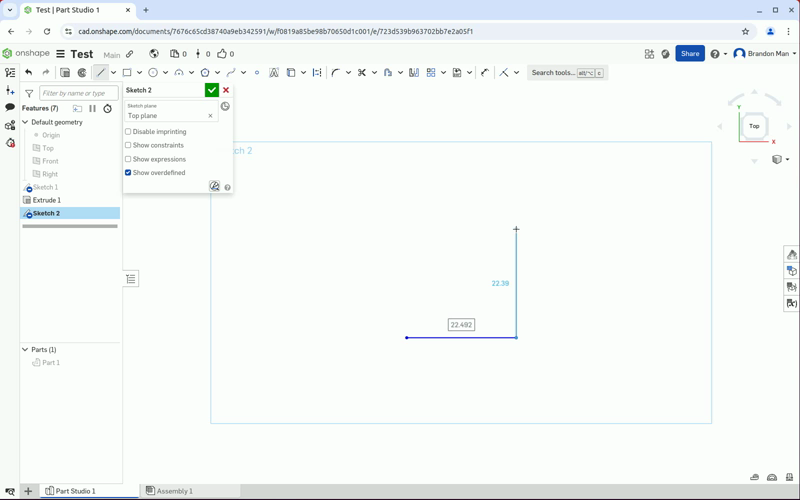
key_down(shift)
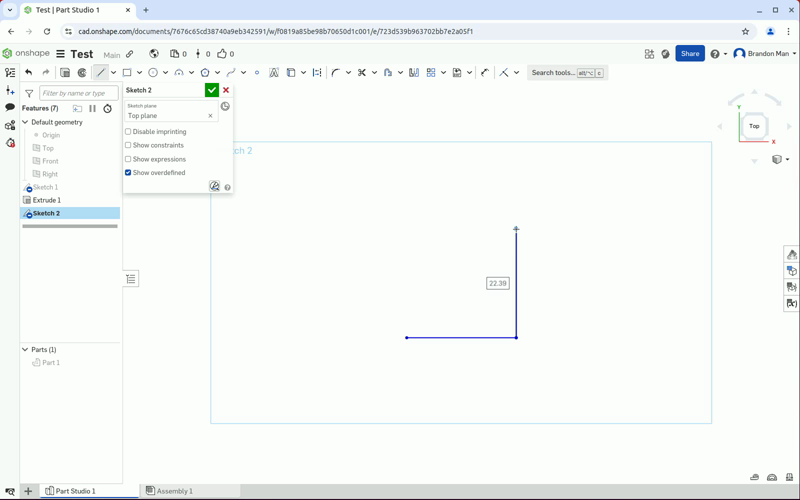
mouse_move(406, 228)
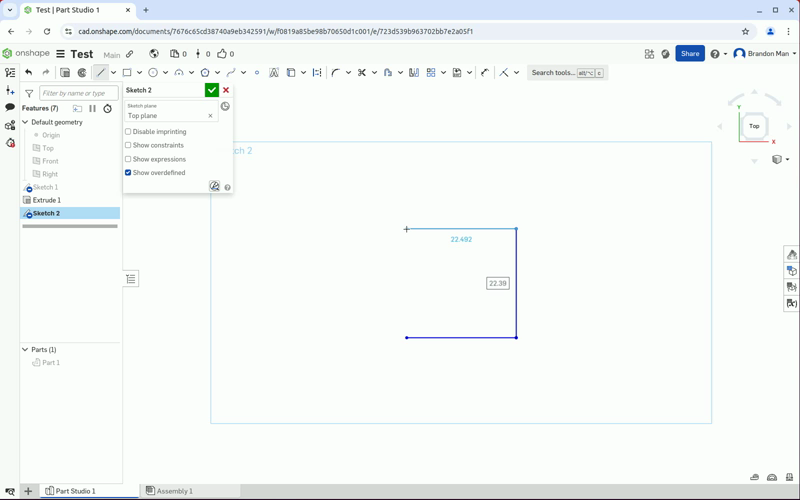
click(406, 228)
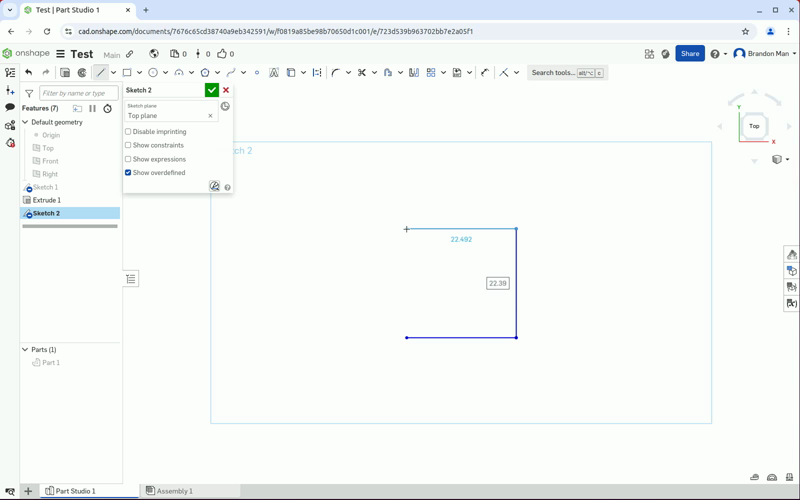
key_up(shift)
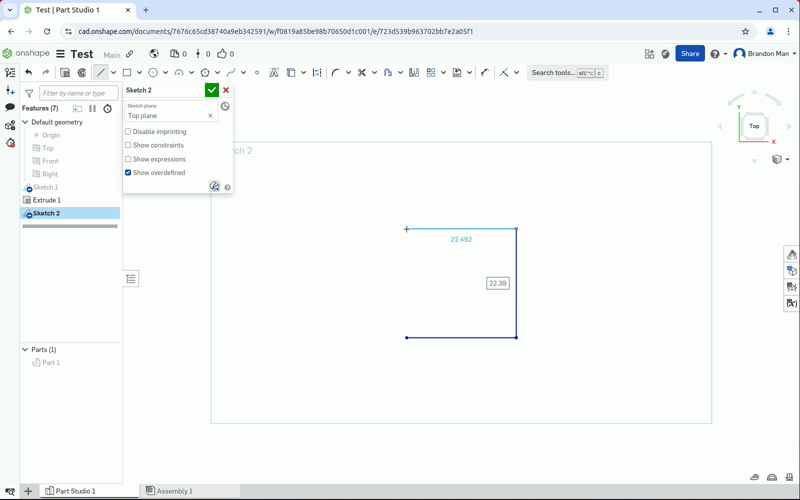
key_down(shift)
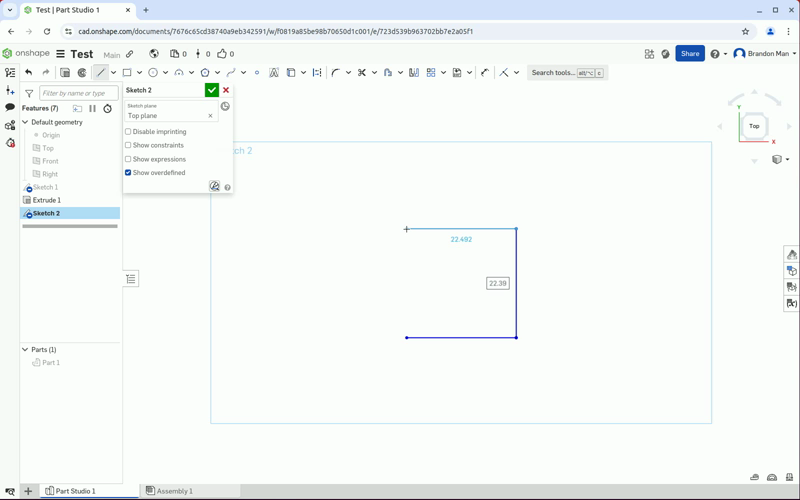
mouse_move(406, 337)
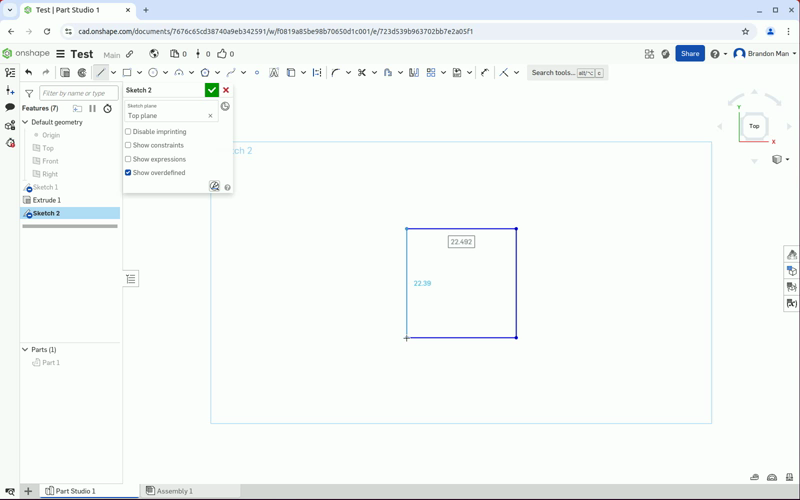
key_up(shift)
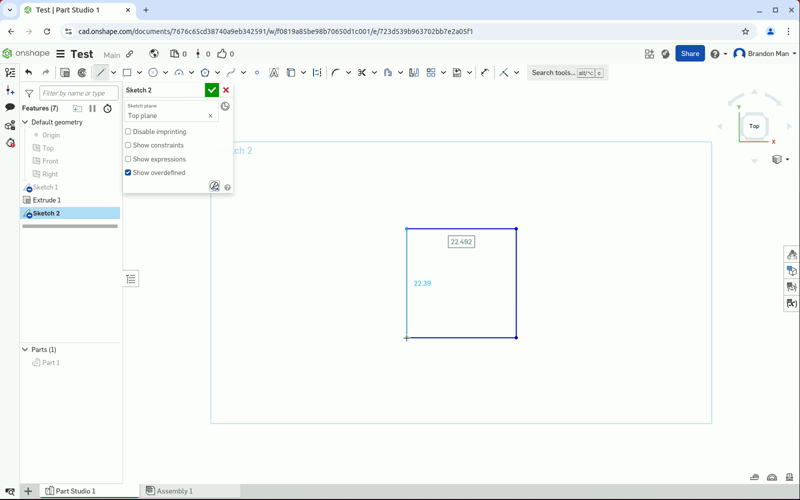
click(406, 337)
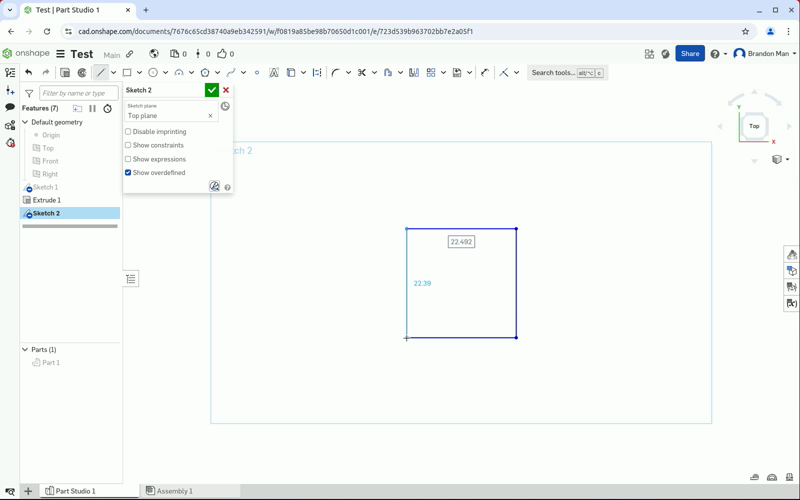
key(esc)
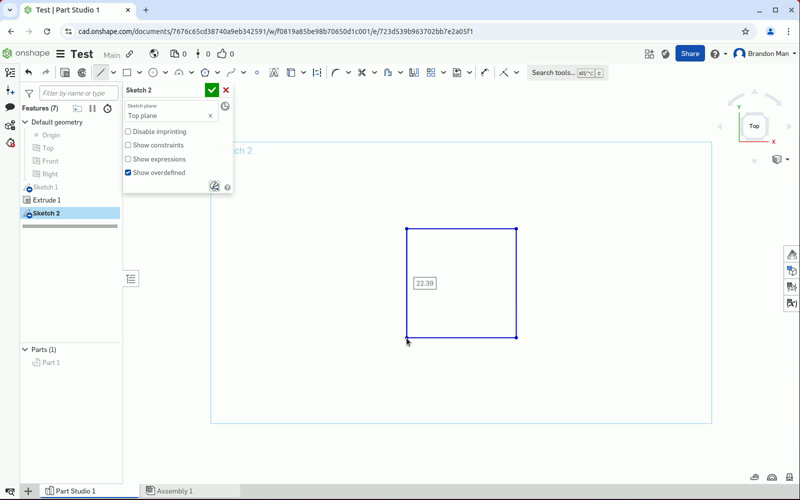
mouse_move(452, 302)
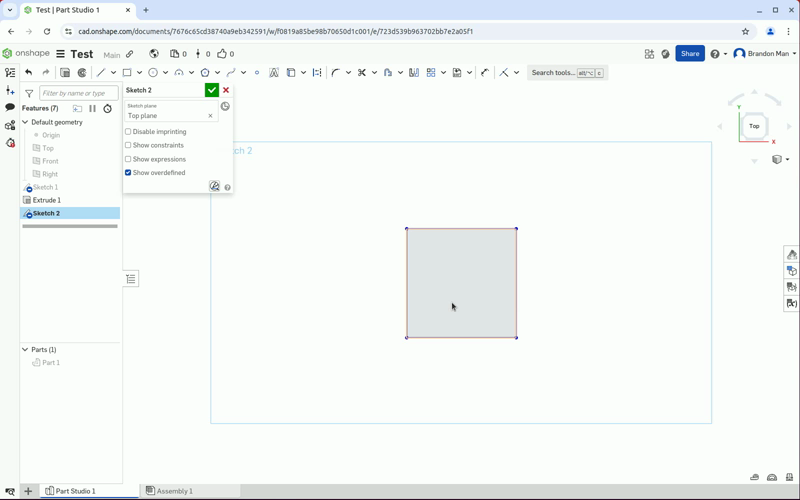
click(452, 302)
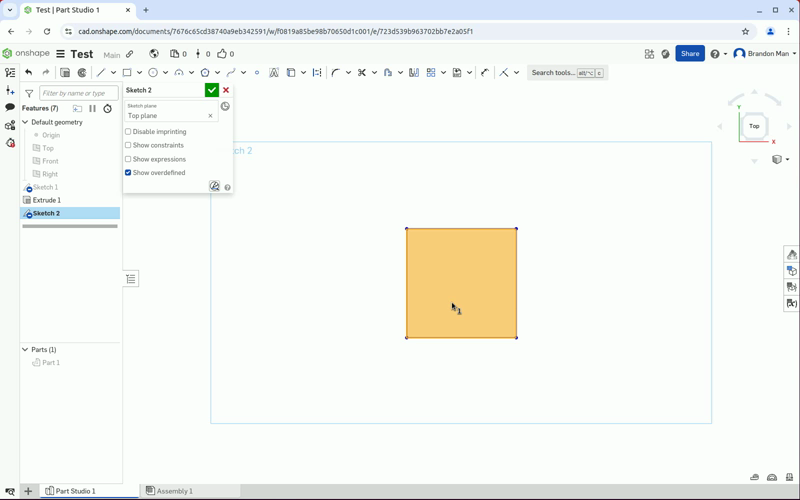
mouse_move(73, 352)
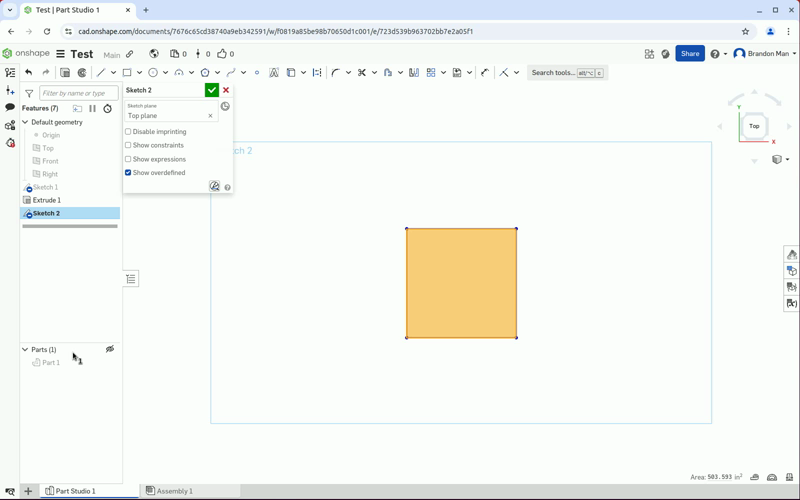
key(shift+y)
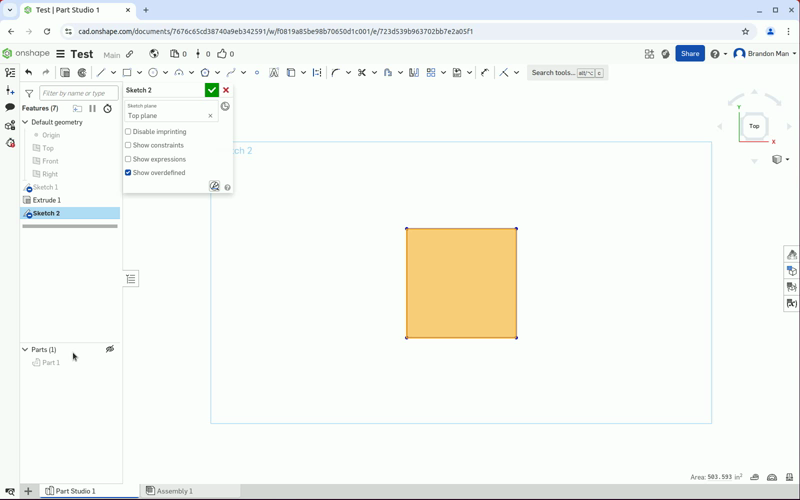
key(shift+e)
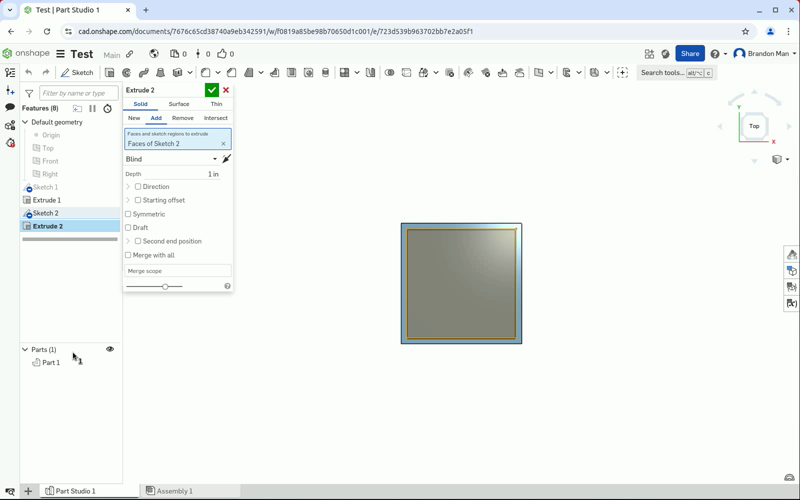
mouse_move(143, 106)
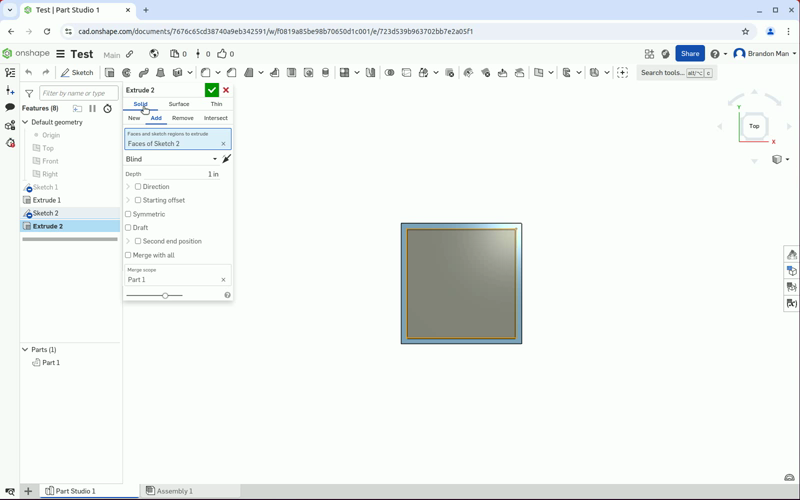
click(143, 106)
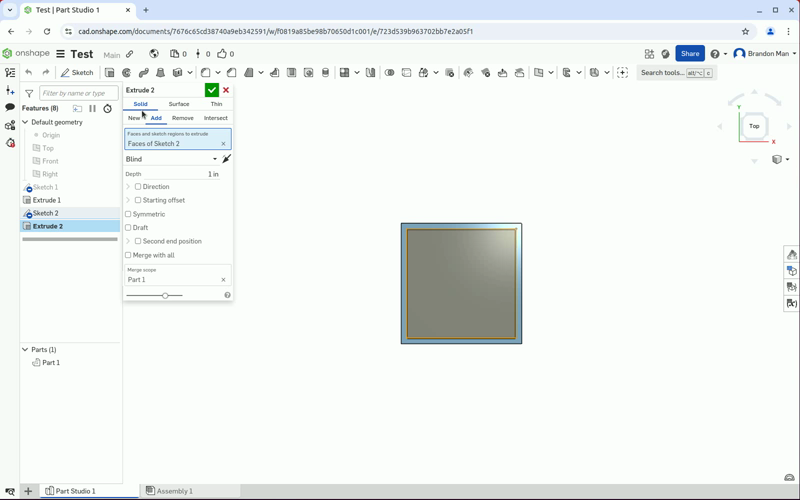
mouse_move(137, 120)
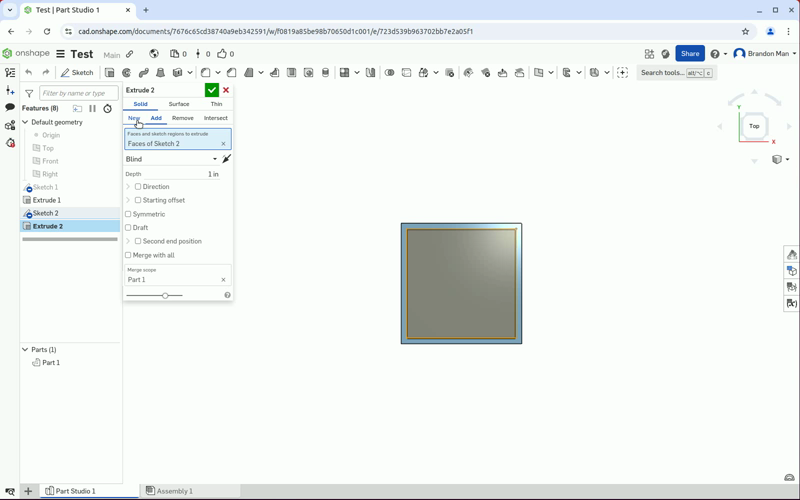
click(137, 120)
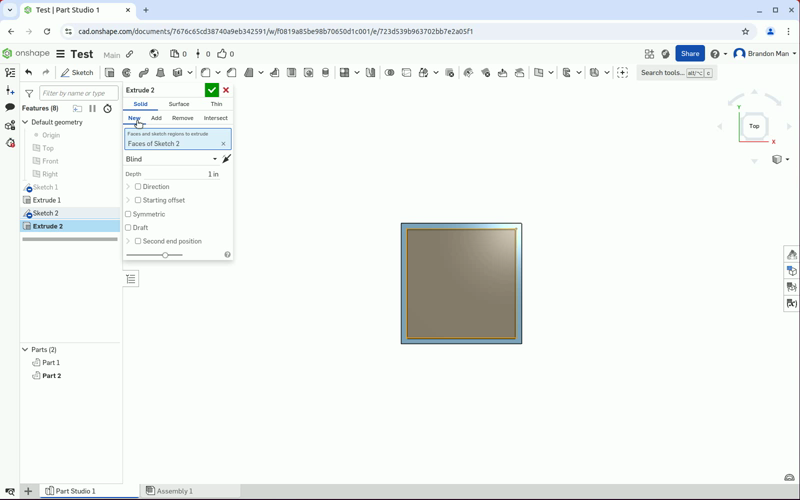
key(tab, 4)
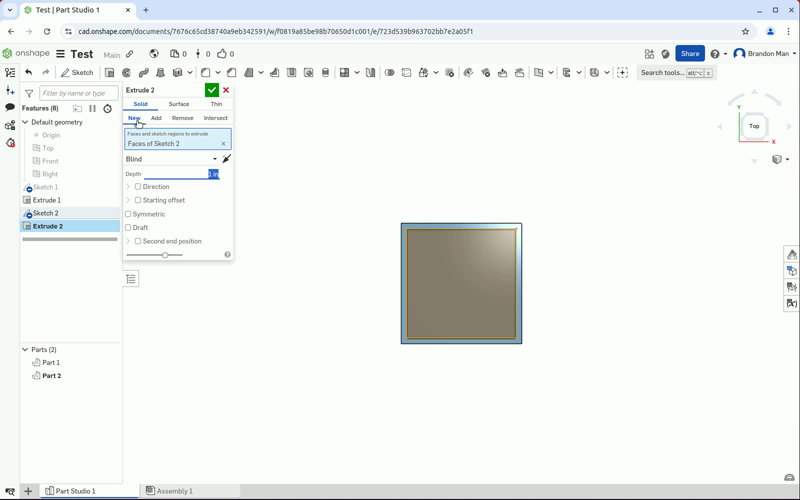
text(1.204)
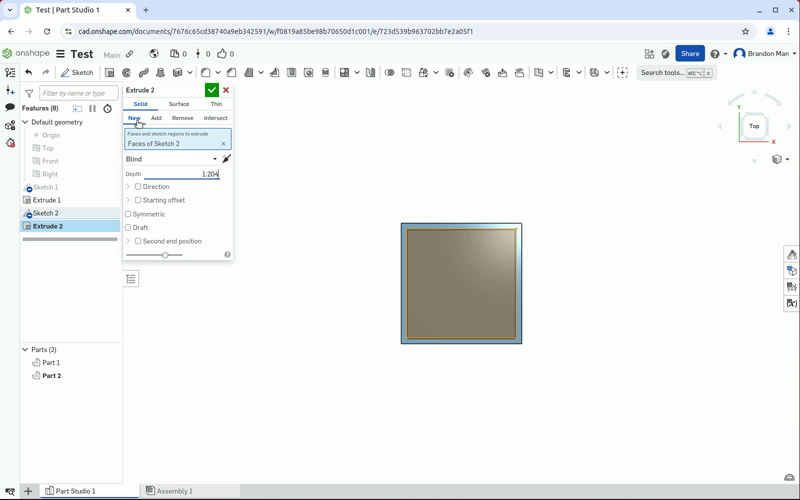
key(enter)
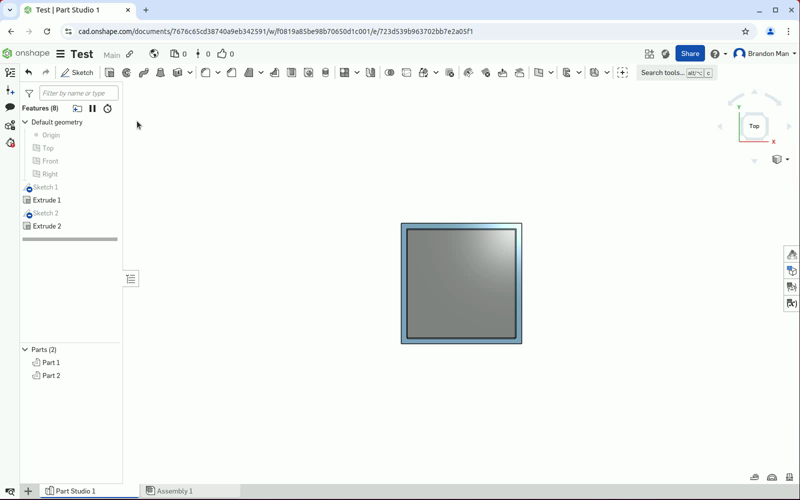
key(shift+h)
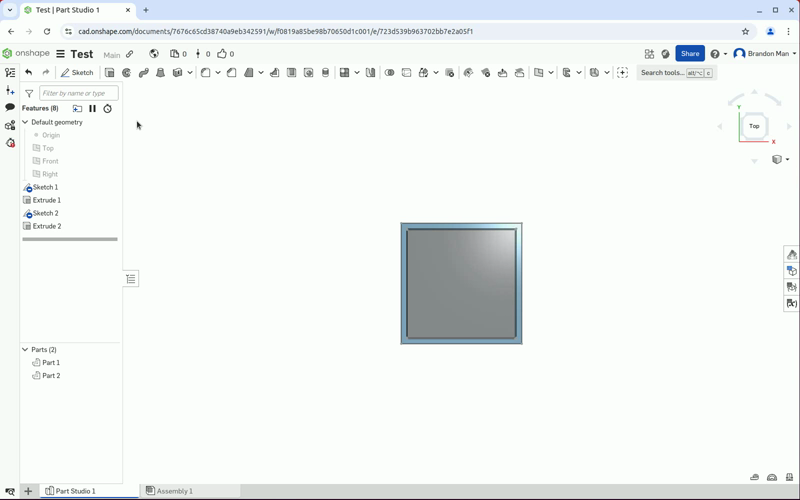
key(shift+h)
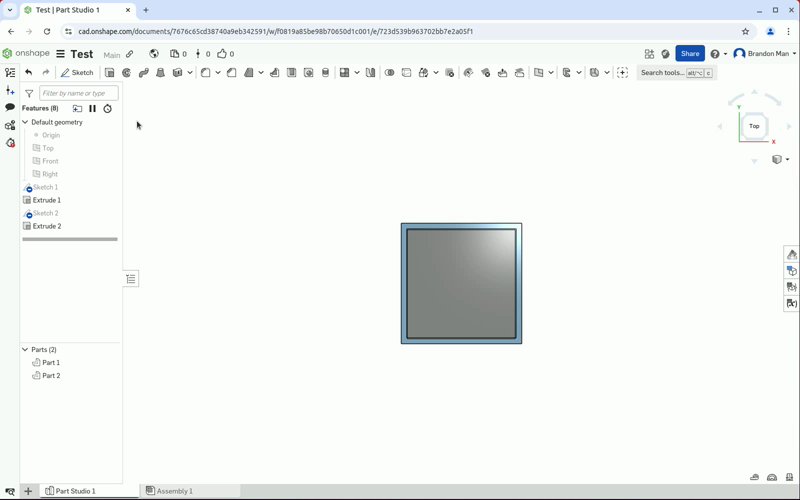
mouse_move(73, 189)
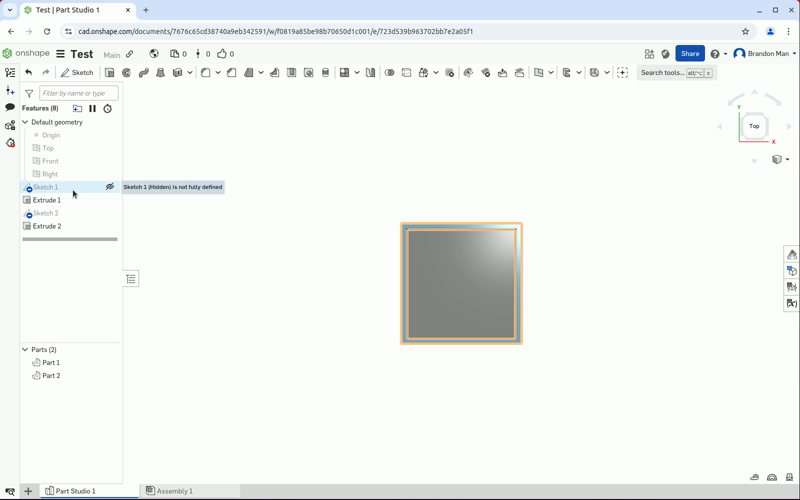
click(73, 189)
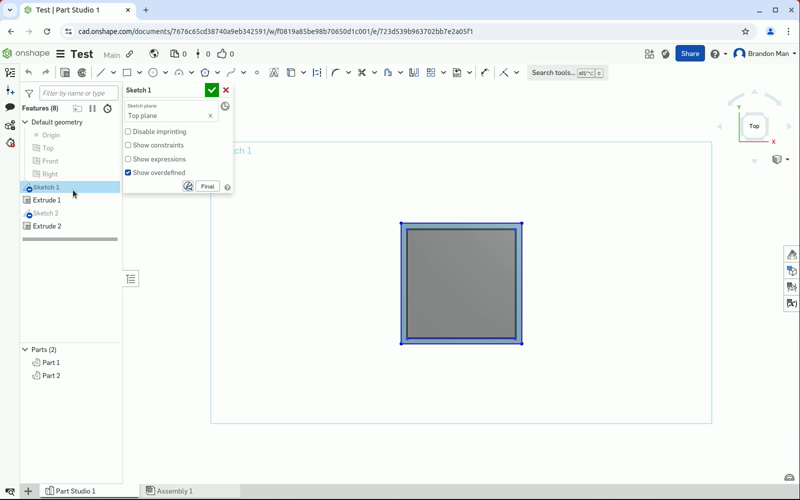
mouse_move(229, 92)
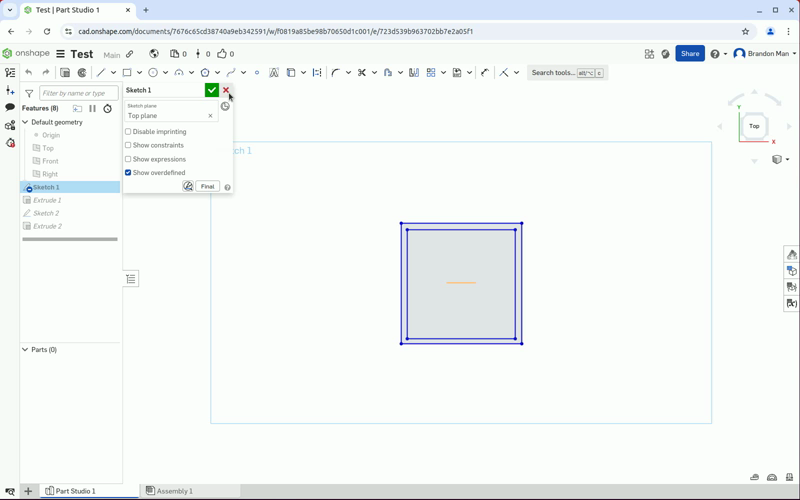
click(229, 92)
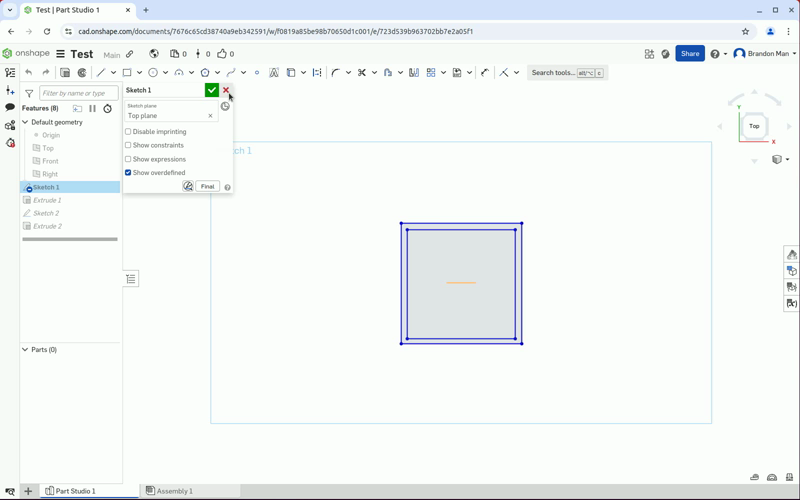
key(shift+s)
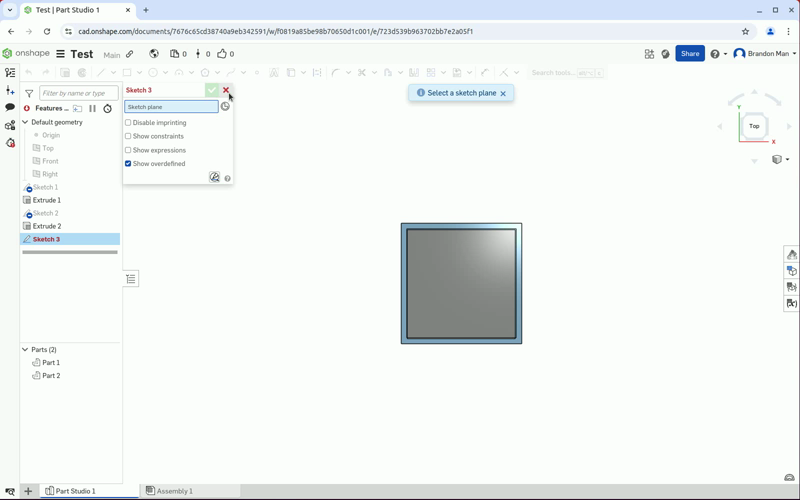
mouse_move(73, 150)
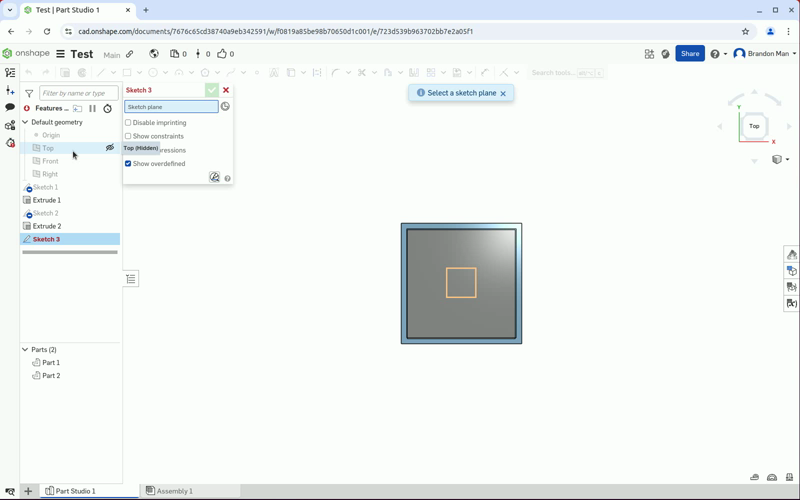
click(73, 150)
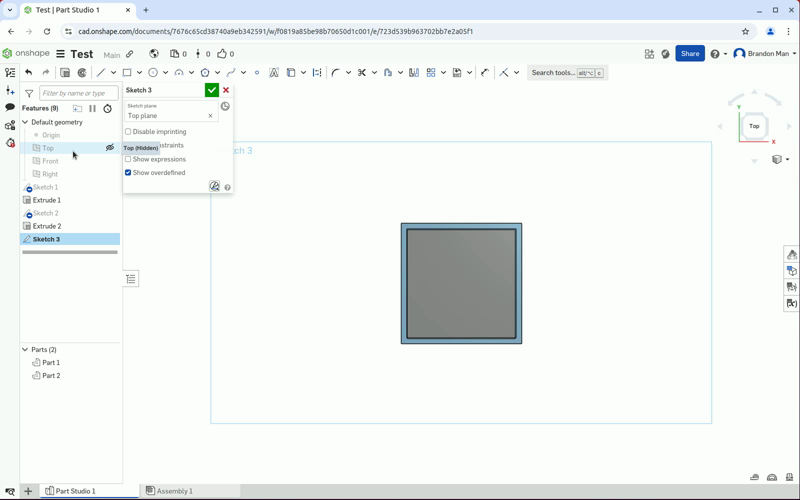
mouse_move(73, 352)
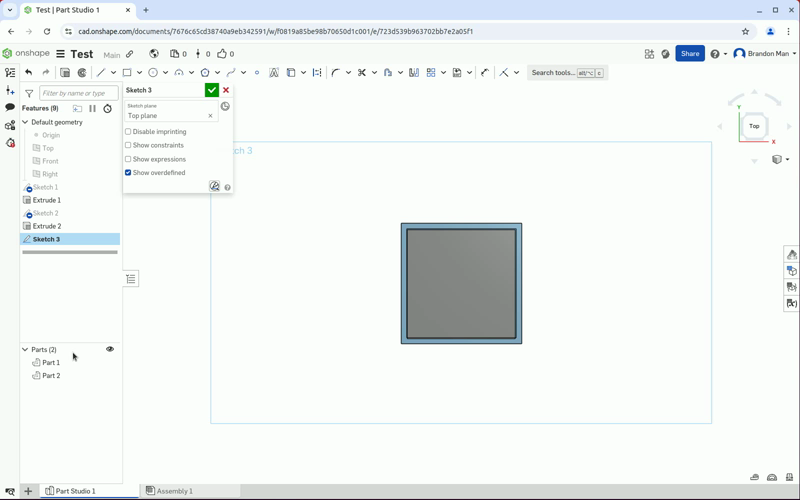
key(y)
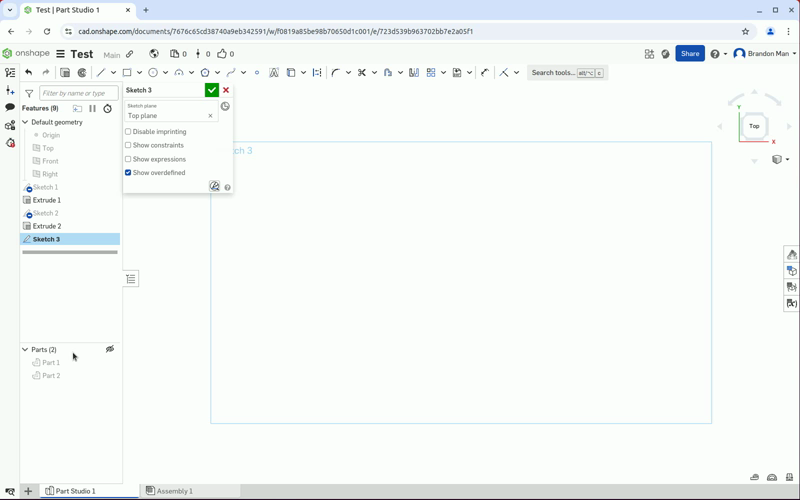
key(l)
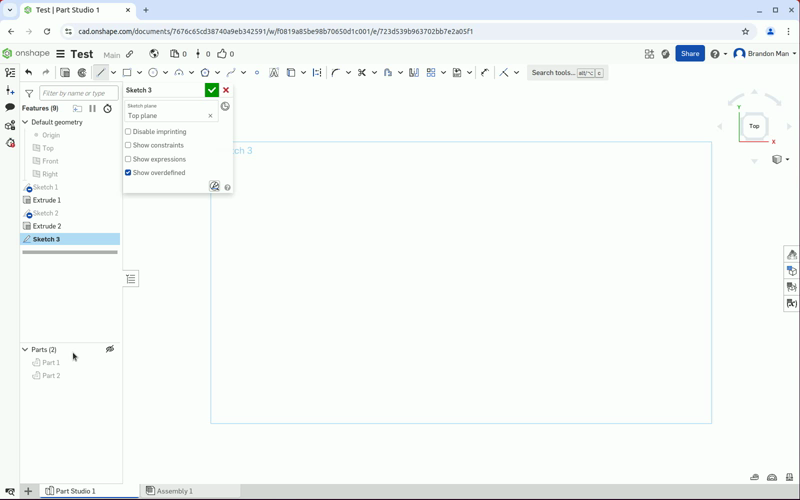
key_down(shift)
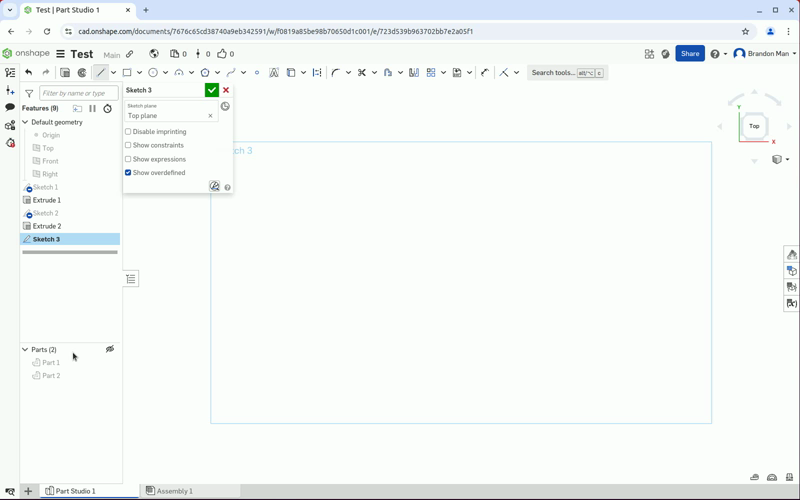
mouse_move(401, 343)
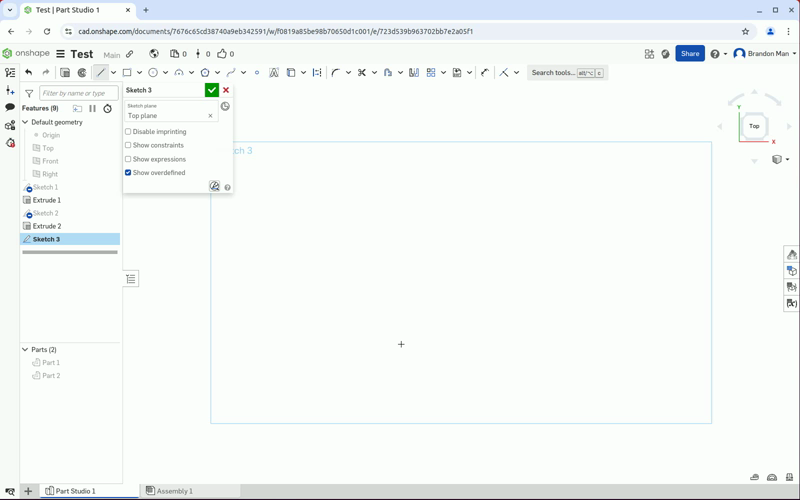
click(401, 343)
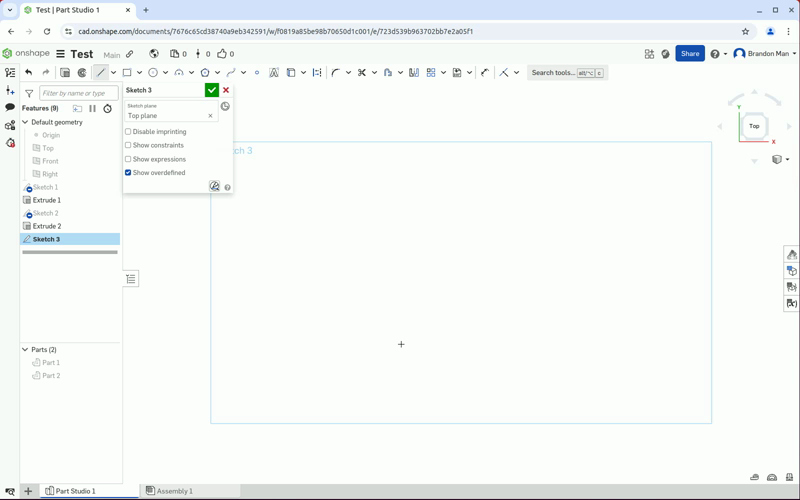
key_up(shift)
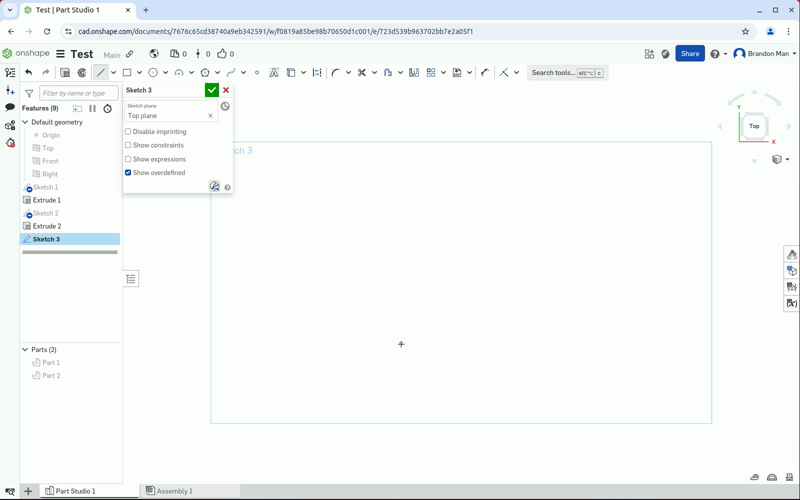
key_down(shift)
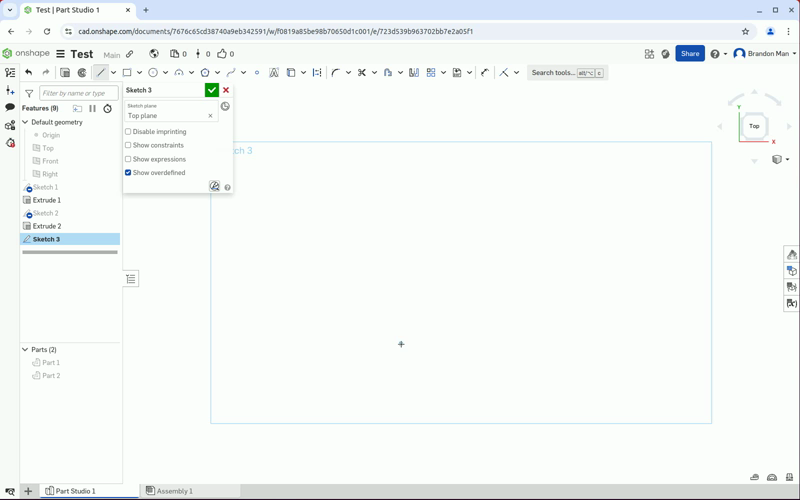
mouse_move(521, 343)
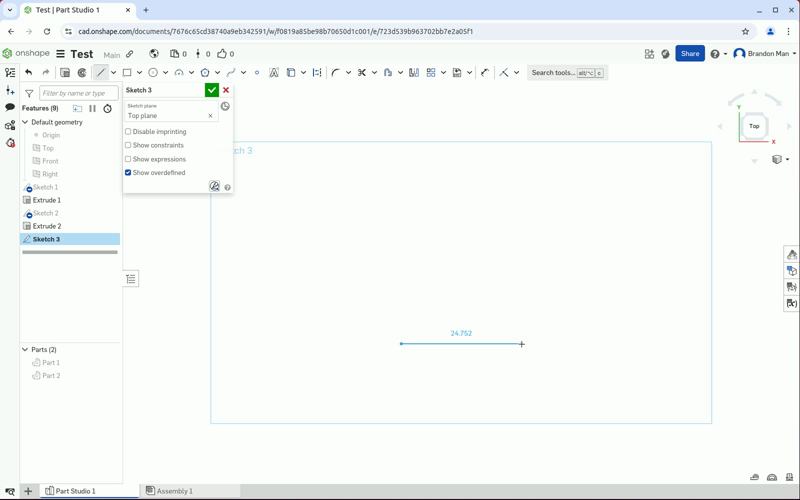
click(521, 343)
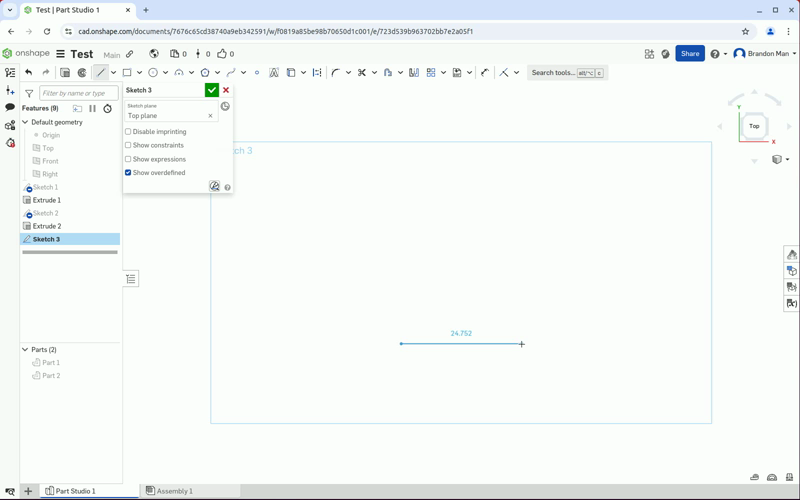
key_up(shift)
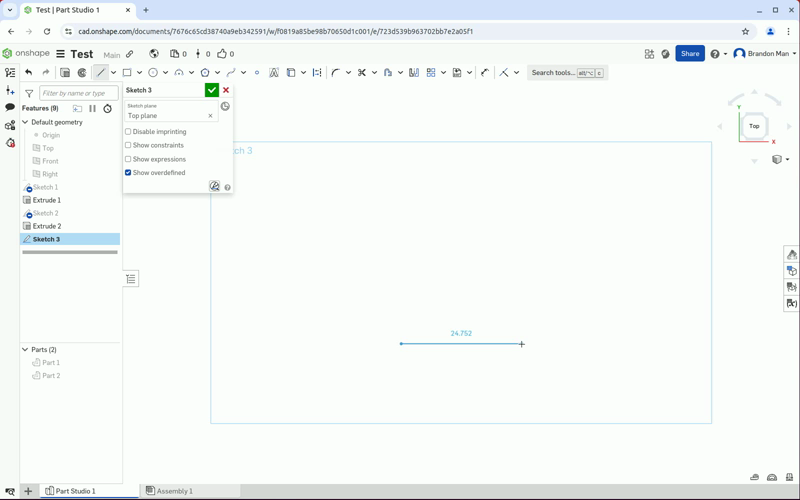
key_down(shift)
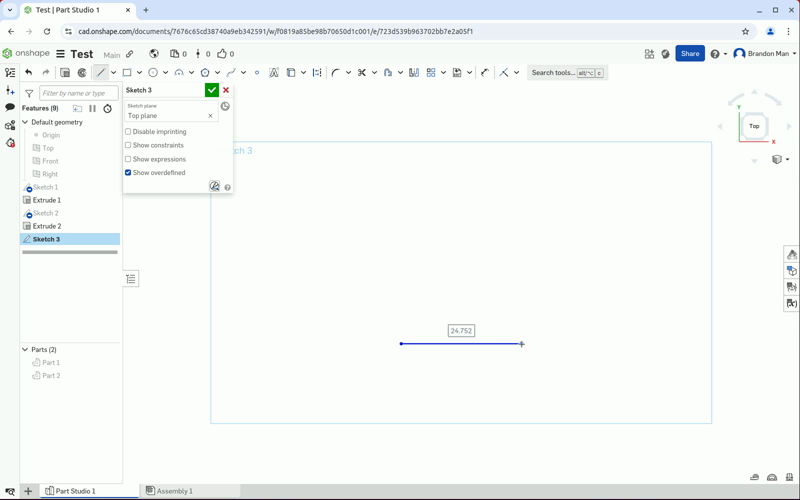
mouse_move(521, 223)
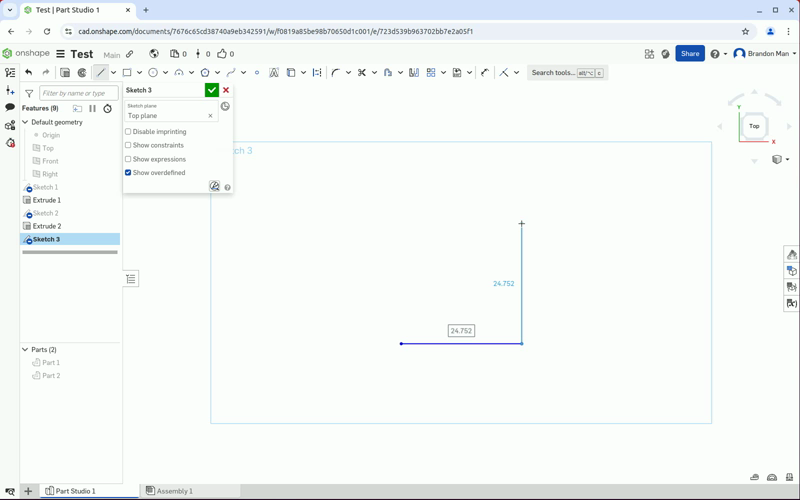
click(521, 223)
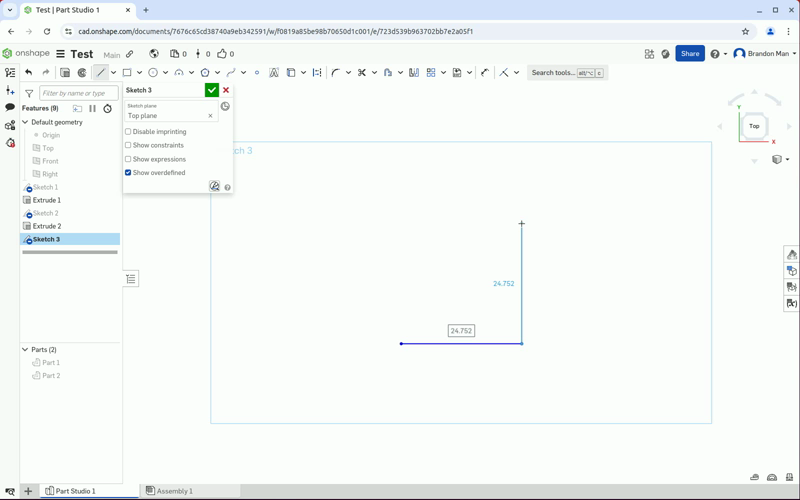
key_up(shift)
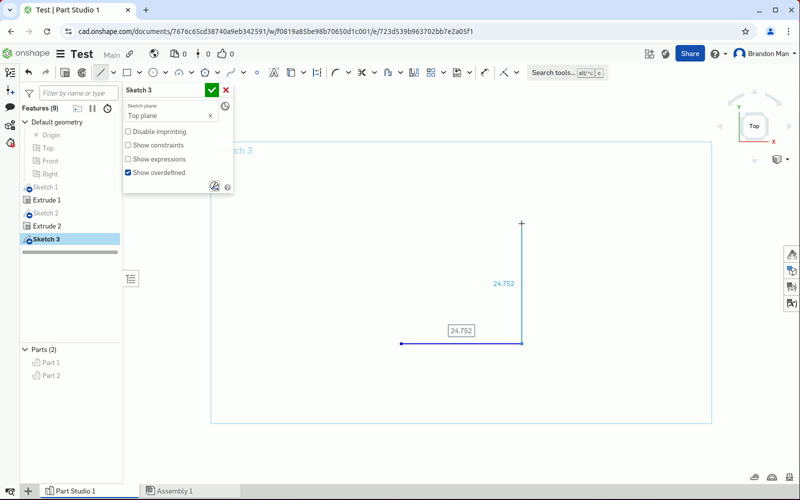
key_down(shift)
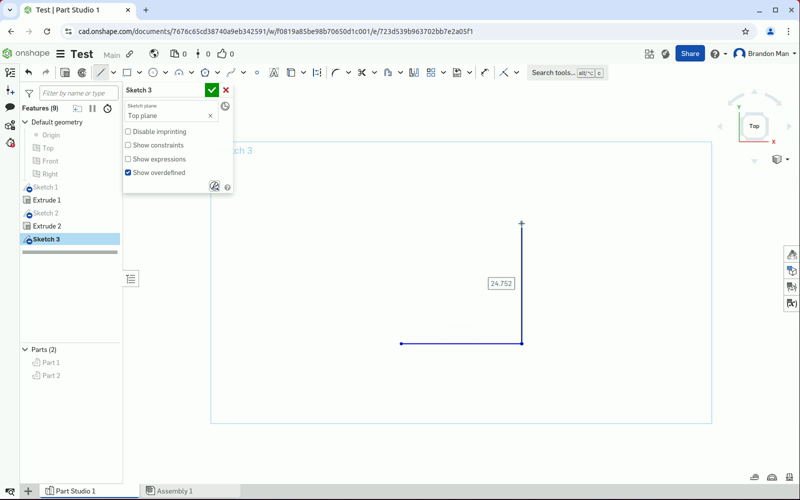
mouse_move(401, 223)
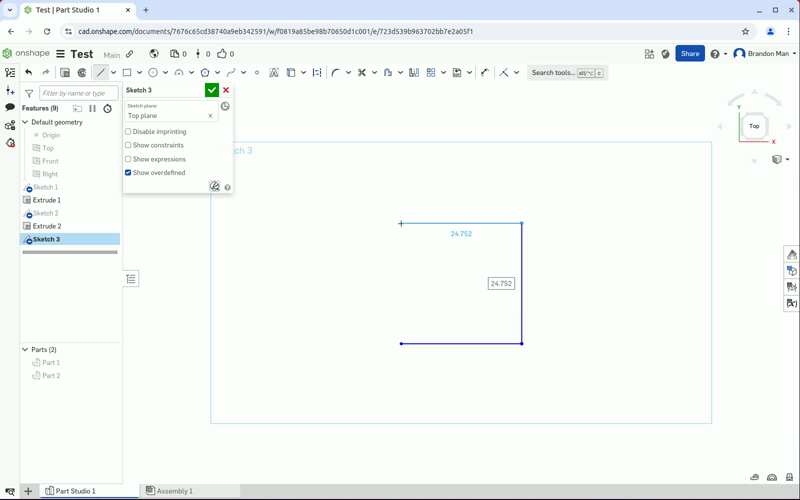
click(401, 223)
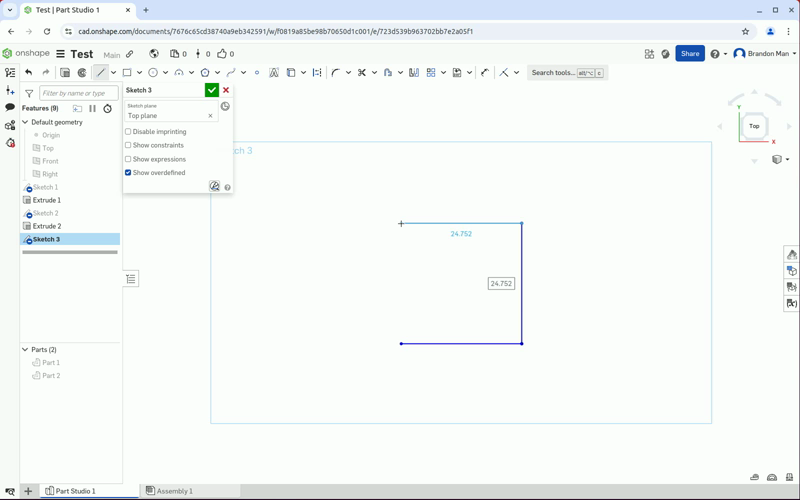
key_up(shift)
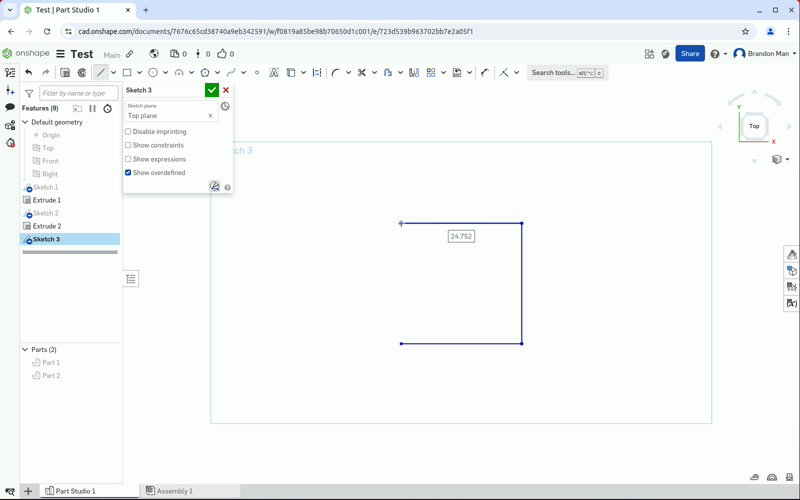
key_down(shift)
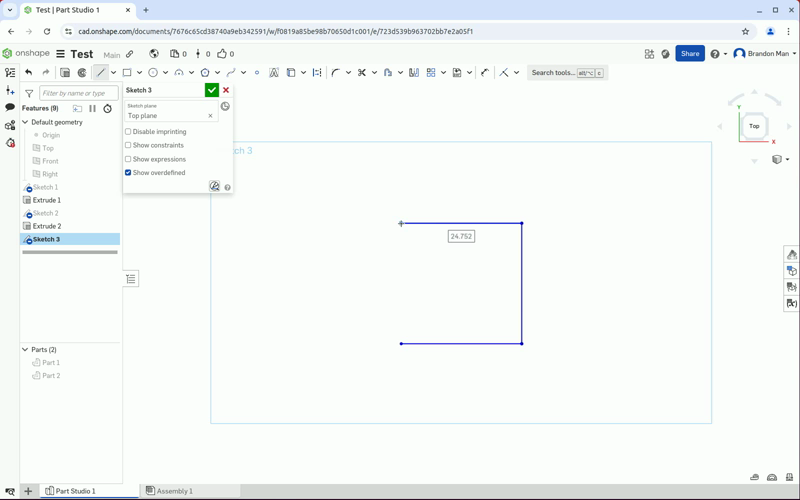
mouse_move(401, 343)
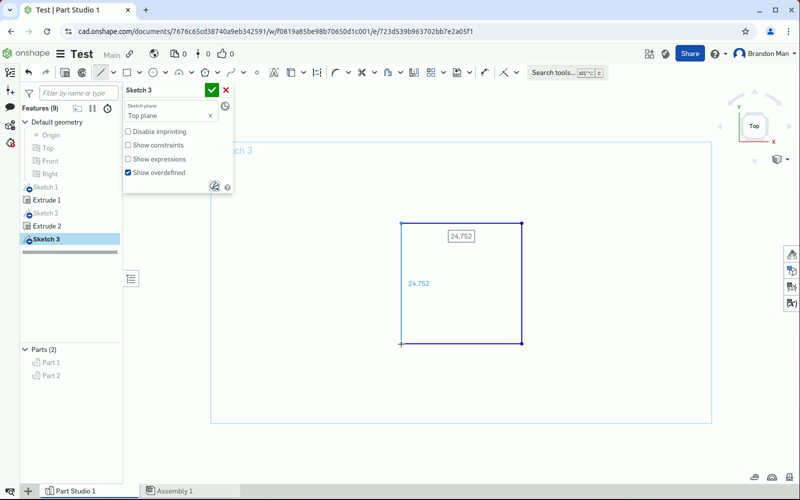
key_up(shift)
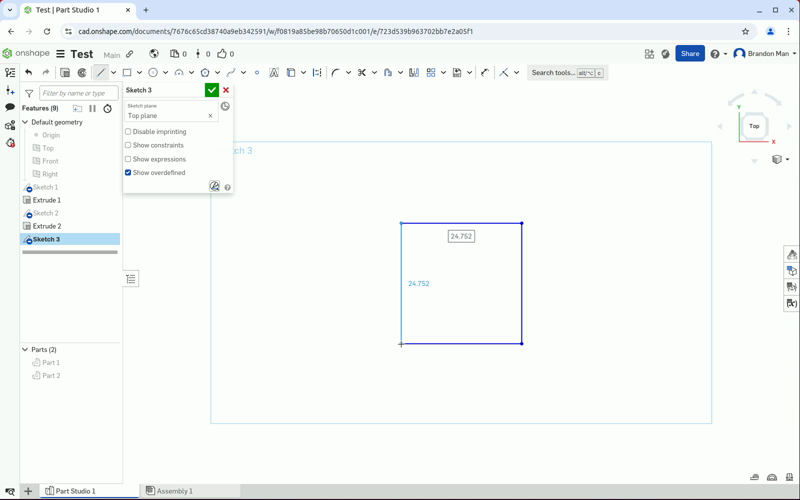
click(401, 343)
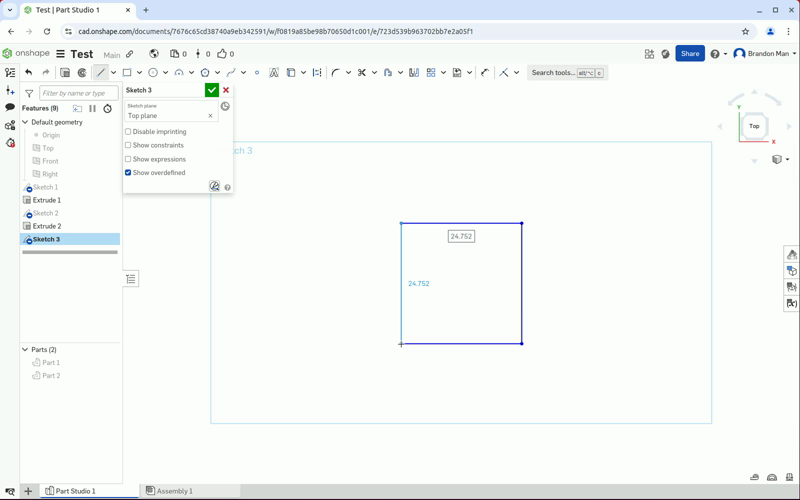
key(esc)
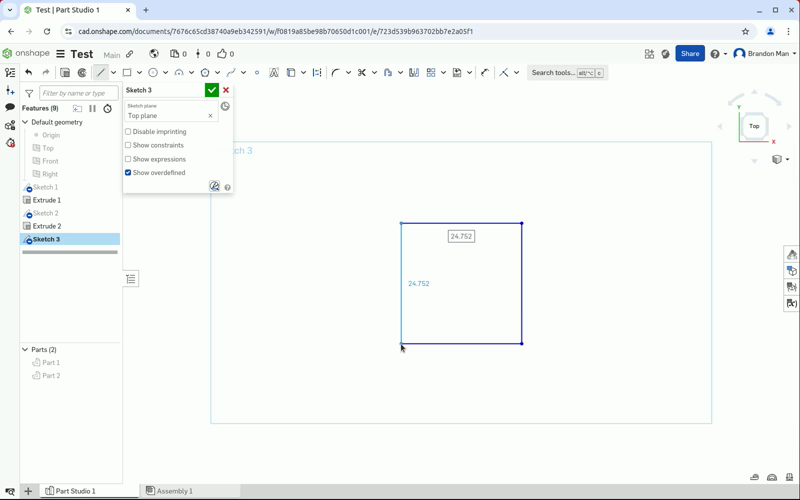
key(l)
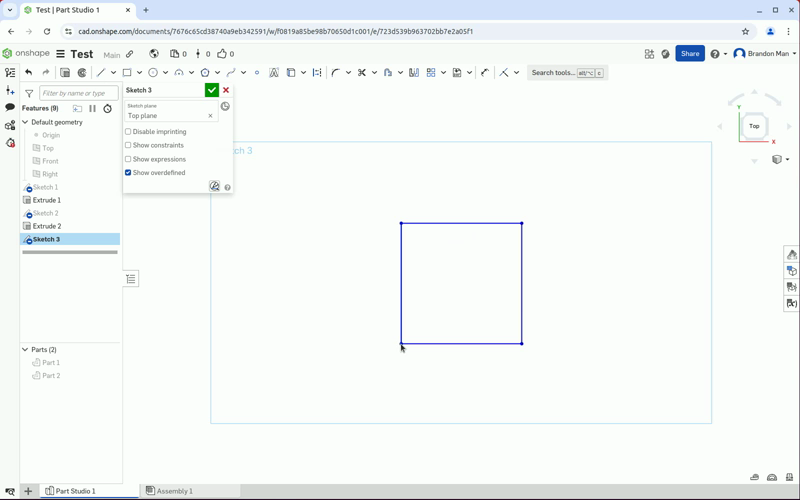
key_down(shift)
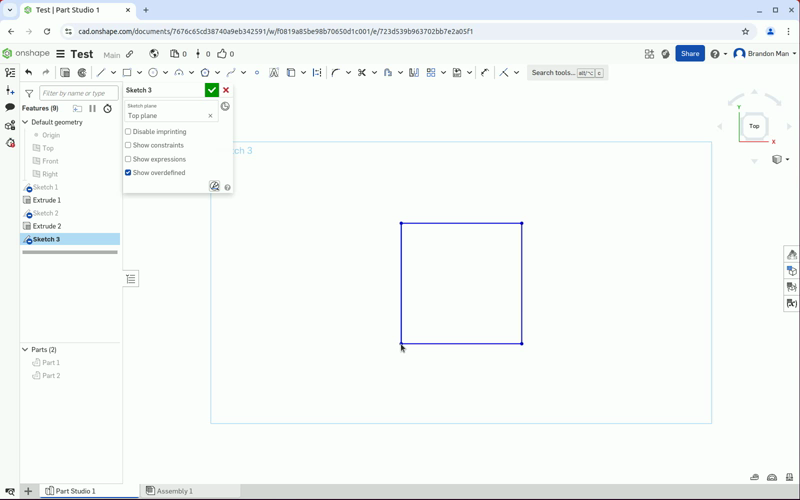
mouse_move(407, 338)
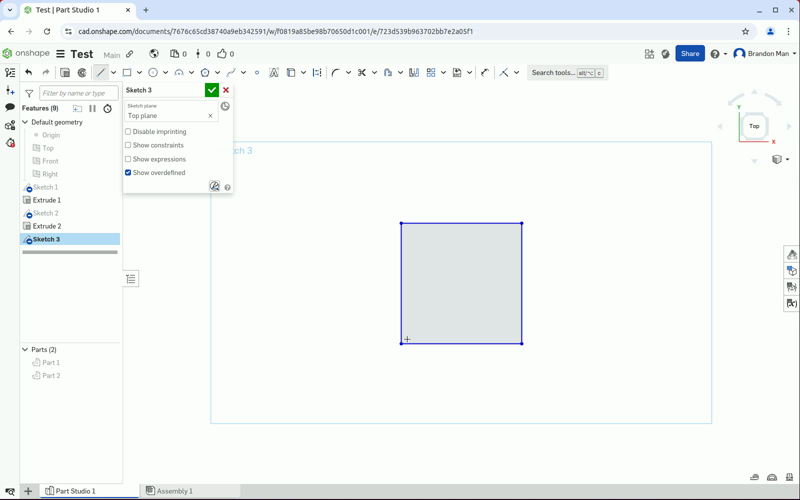
click(407, 338)
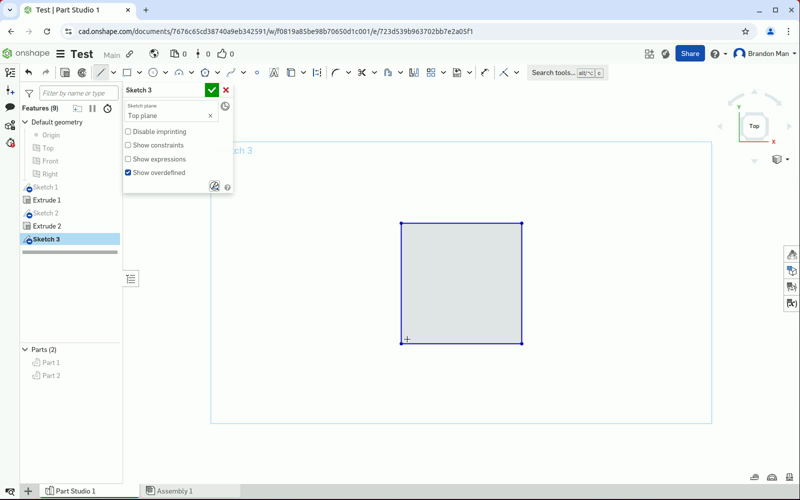
key_up(shift)
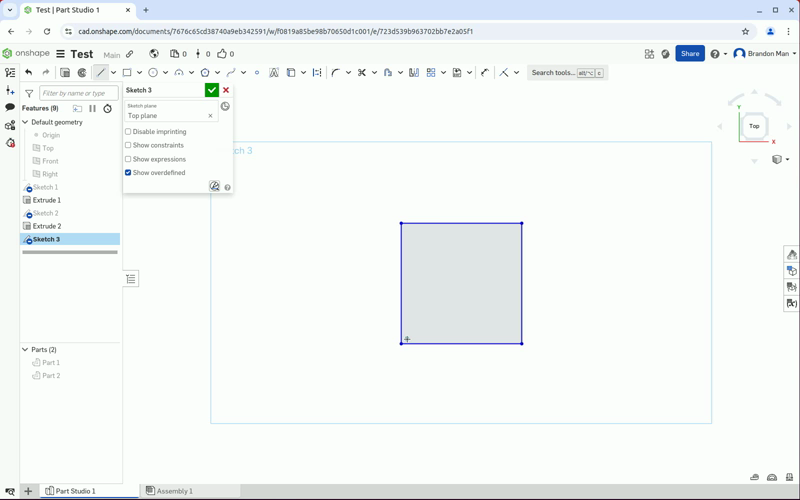
key_down(shift)
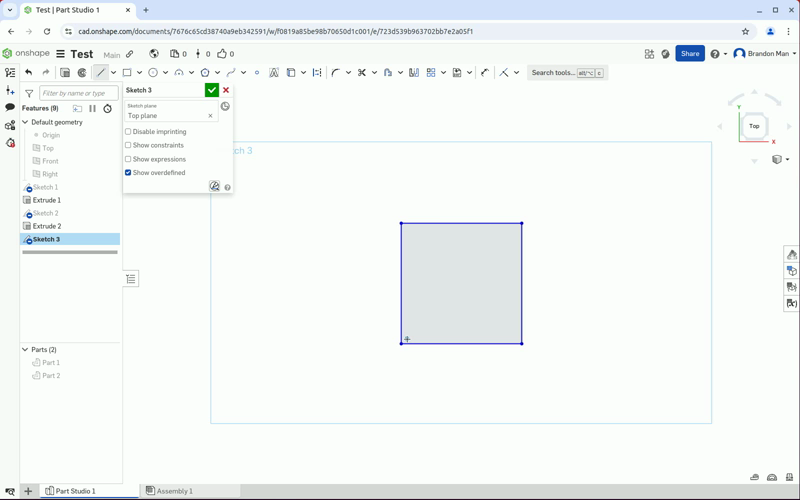
mouse_move(515, 338)
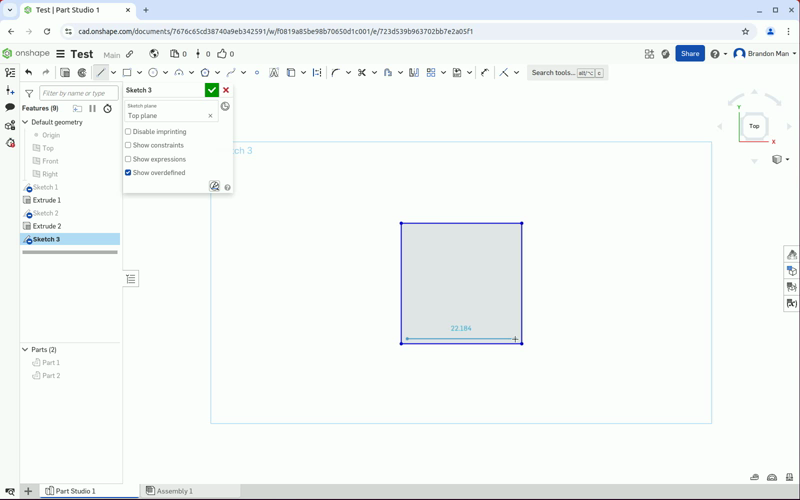
click(515, 338)
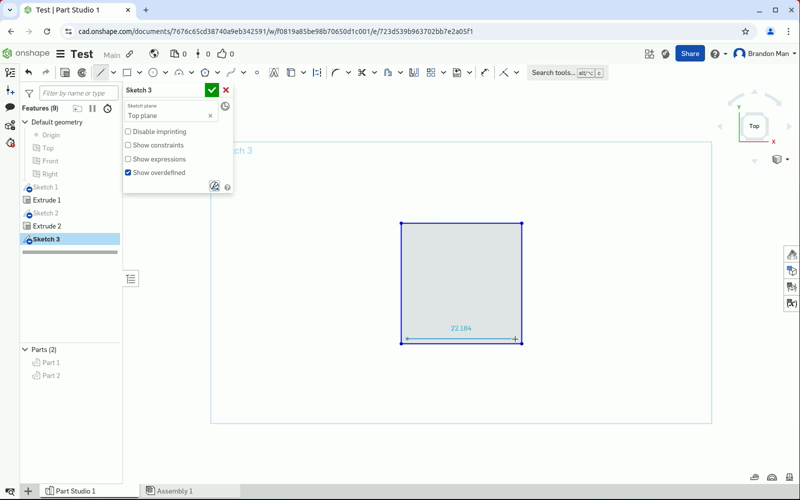
key_up(shift)
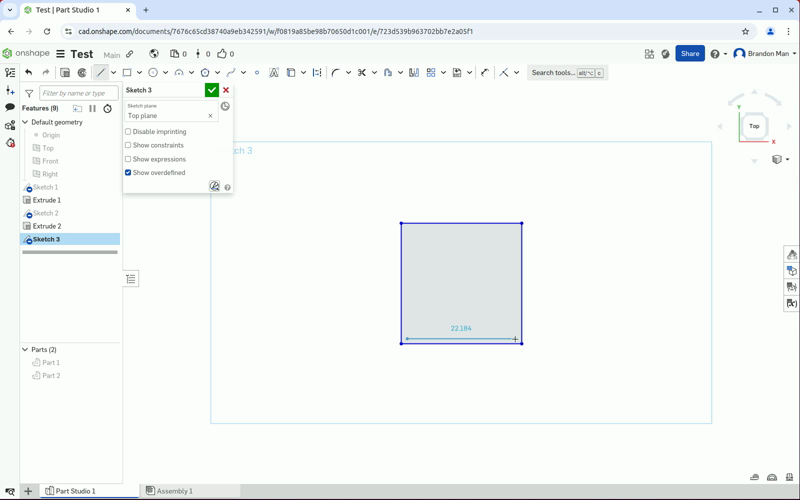
key_down(shift)
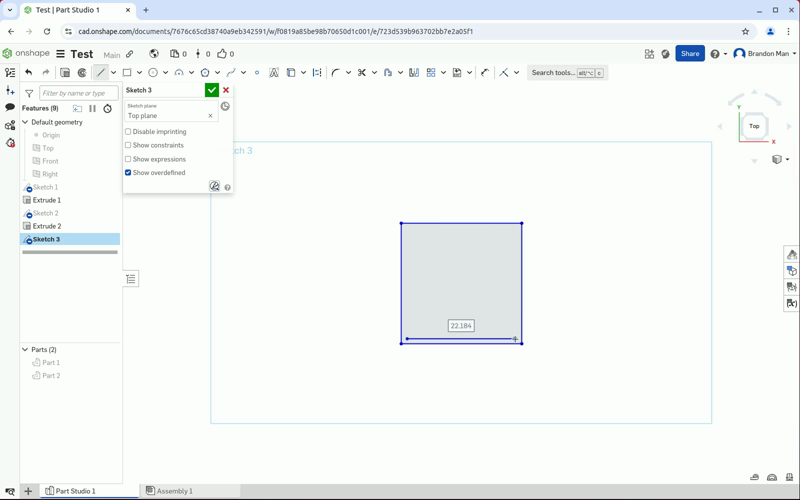
mouse_move(515, 229)
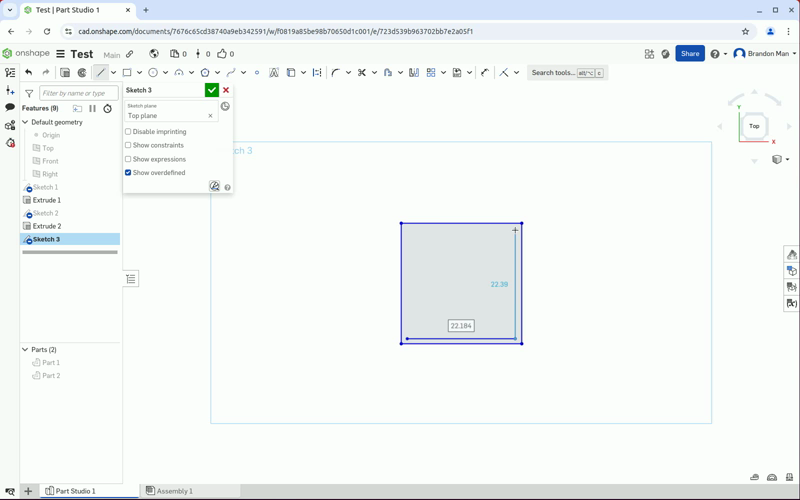
click(515, 229)
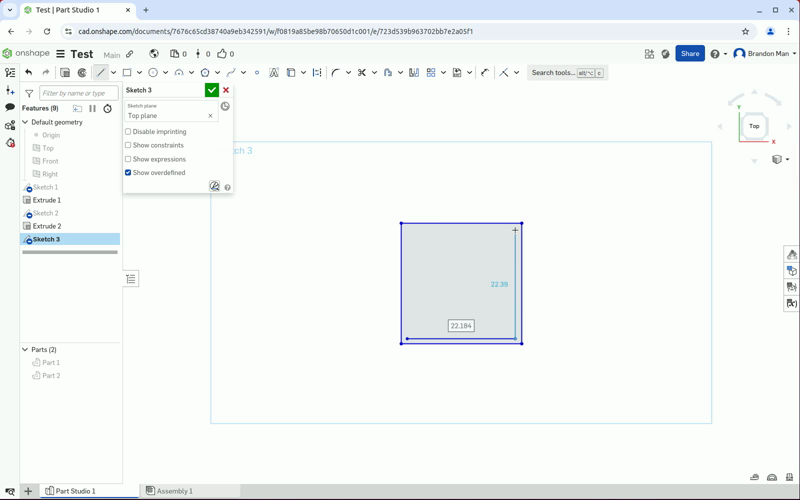
key_up(shift)
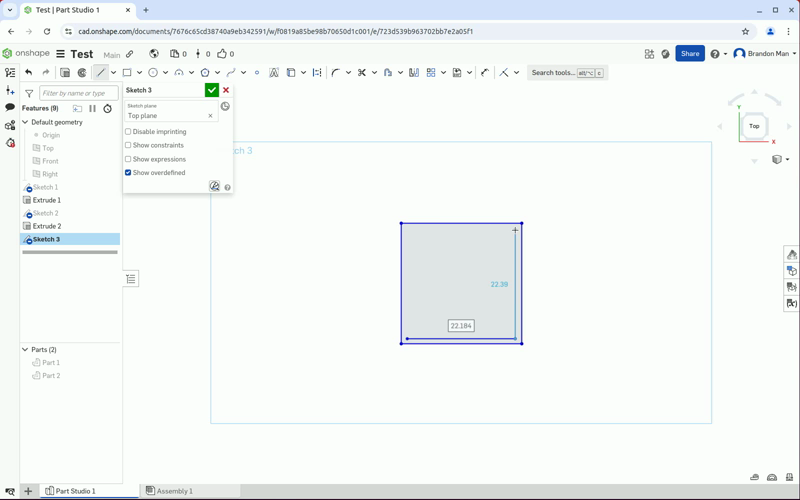
key_down(shift)
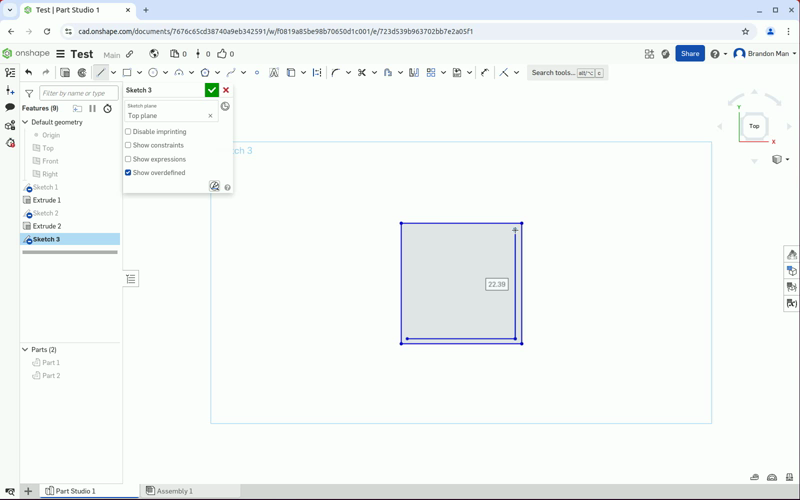
mouse_move(407, 229)
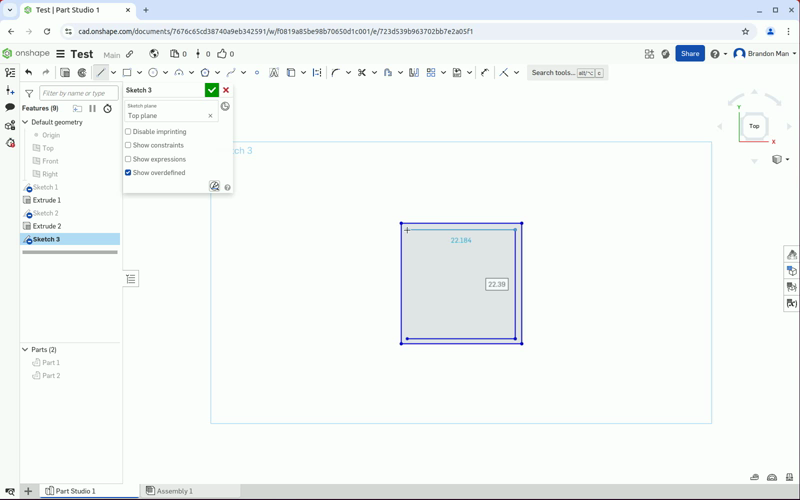
click(407, 229)
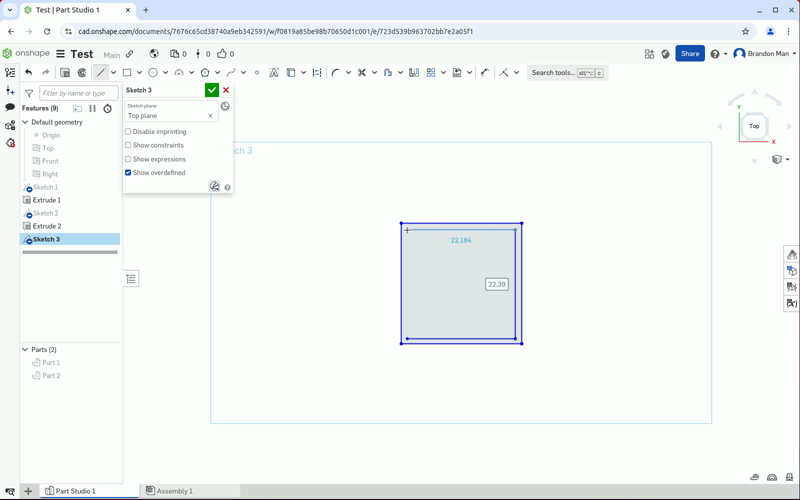
key_up(shift)
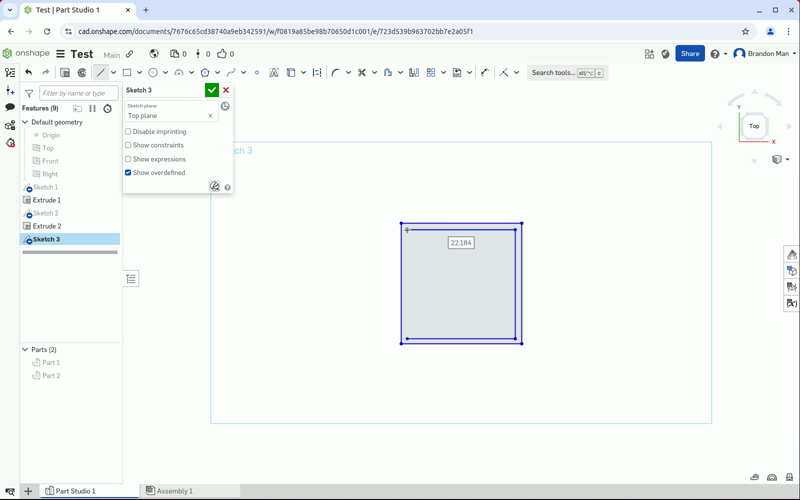
key_down(shift)
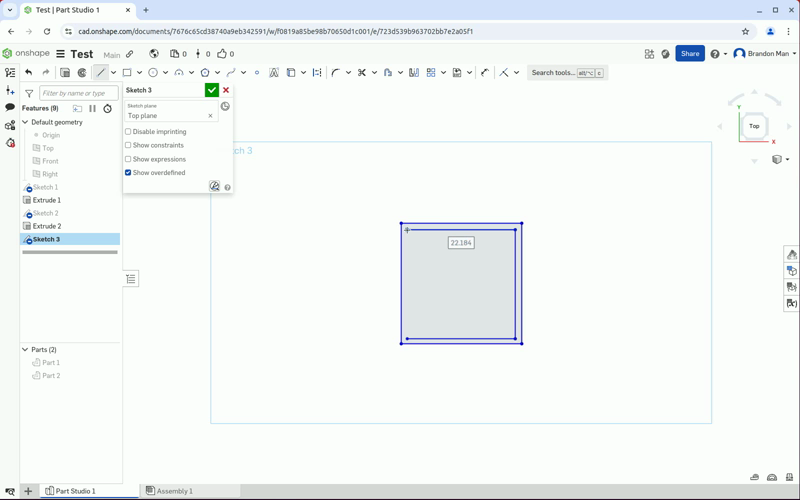
mouse_move(407, 338)
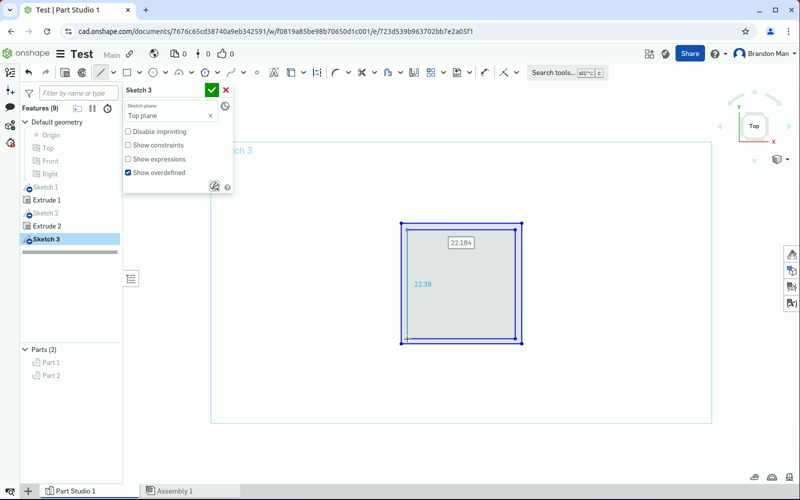
key_up(shift)
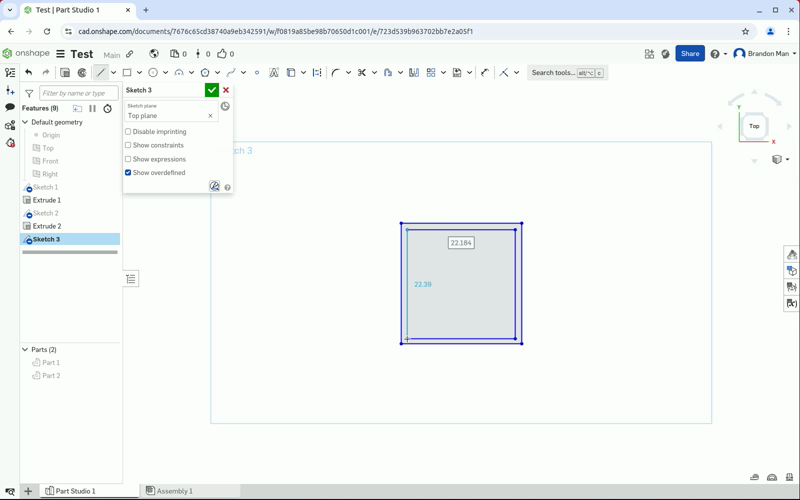
click(407, 338)
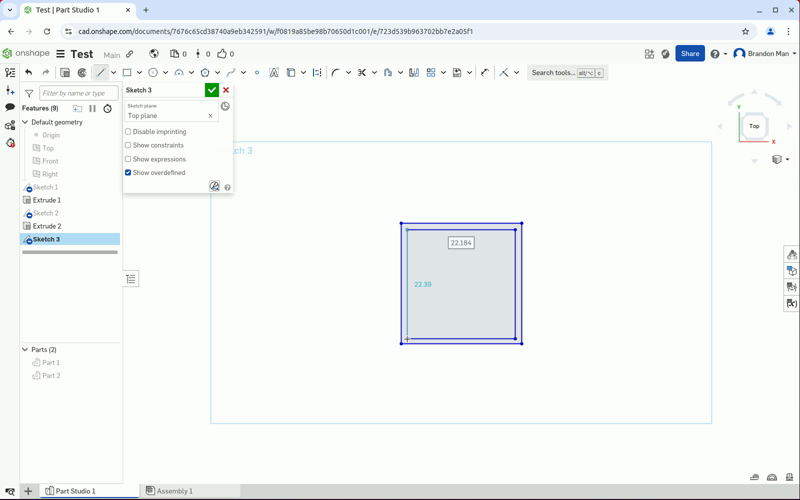
key(esc)
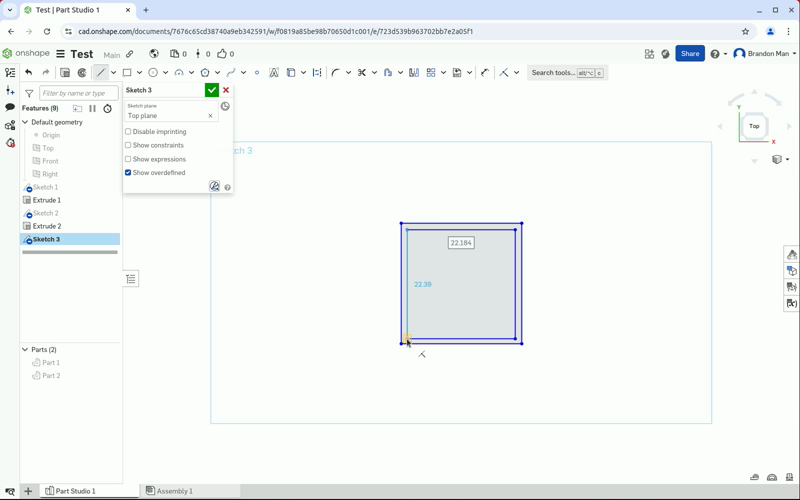
mouse_move(517, 236)
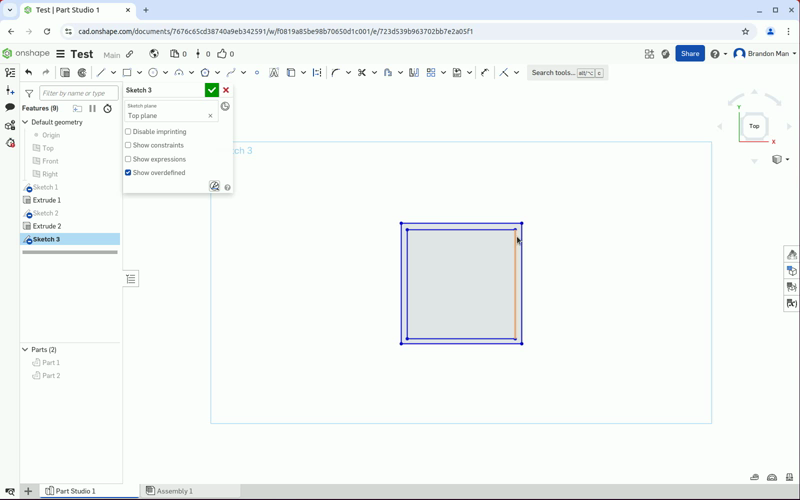
click(517, 236)
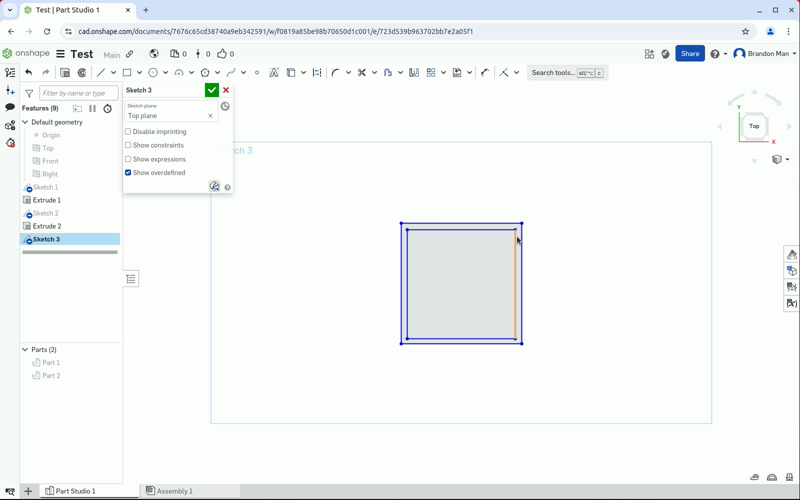
mouse_move(73, 352)
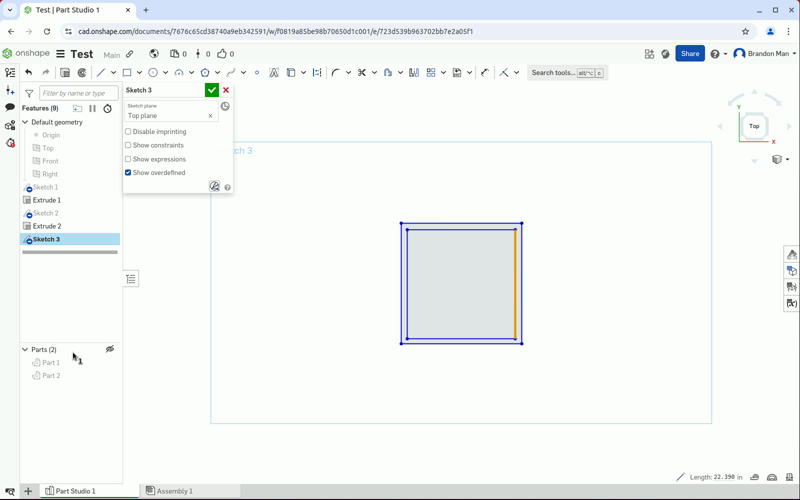
key(shift+y)
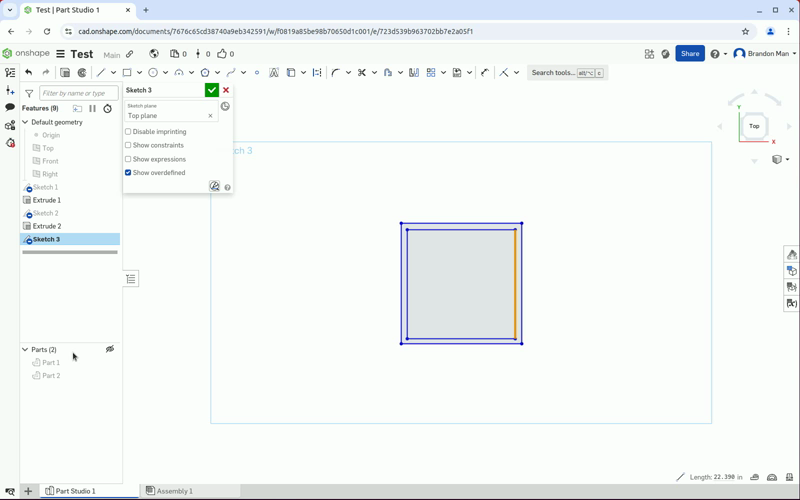
key(shift+e)
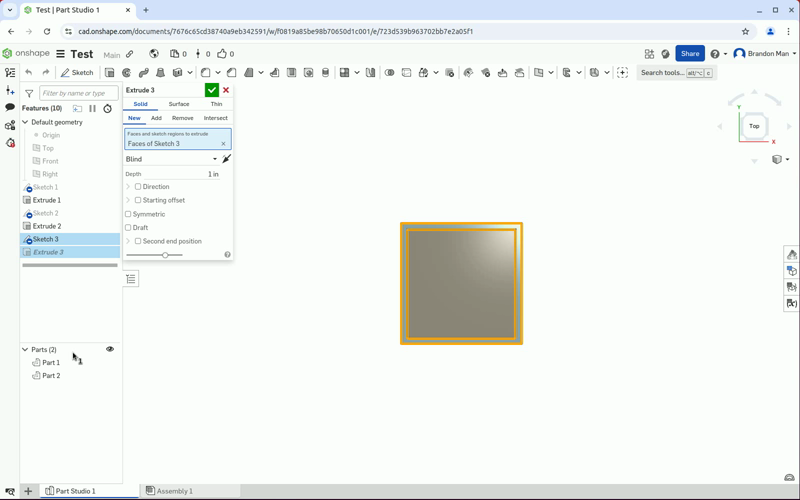
mouse_move(143, 106)
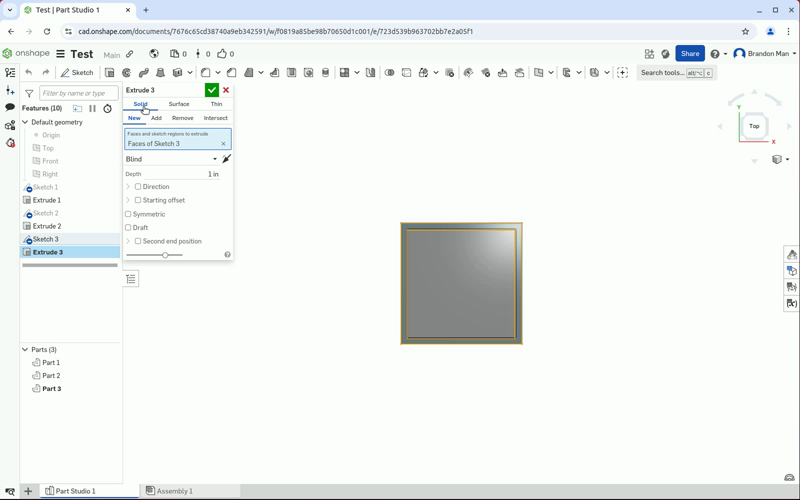
click(143, 106)
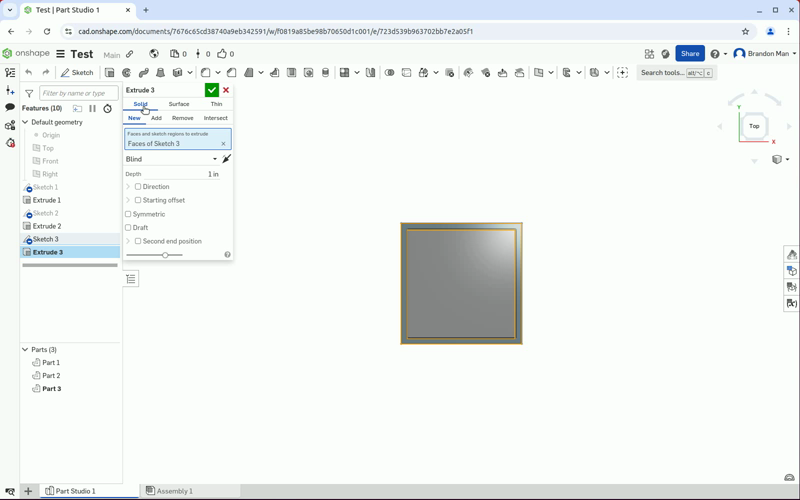
mouse_move(137, 120)
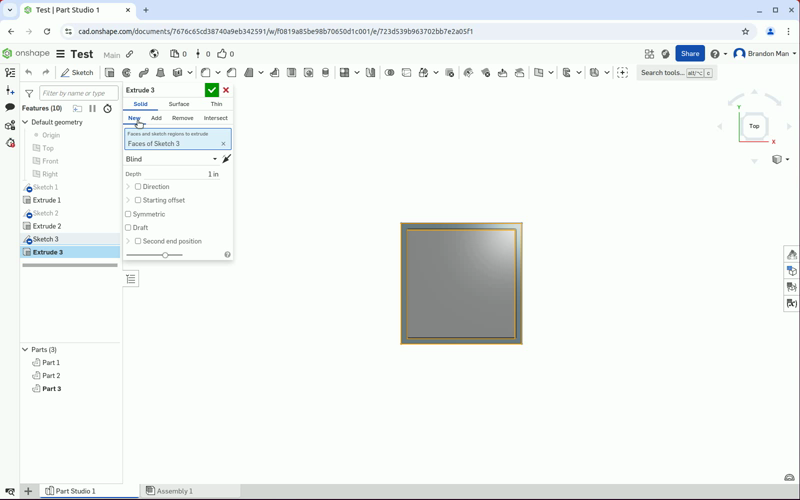
click(137, 120)
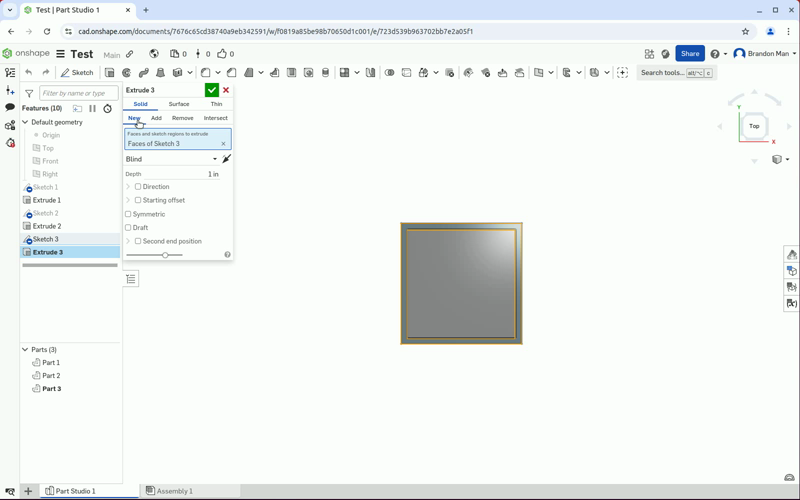
key(tab, 4)
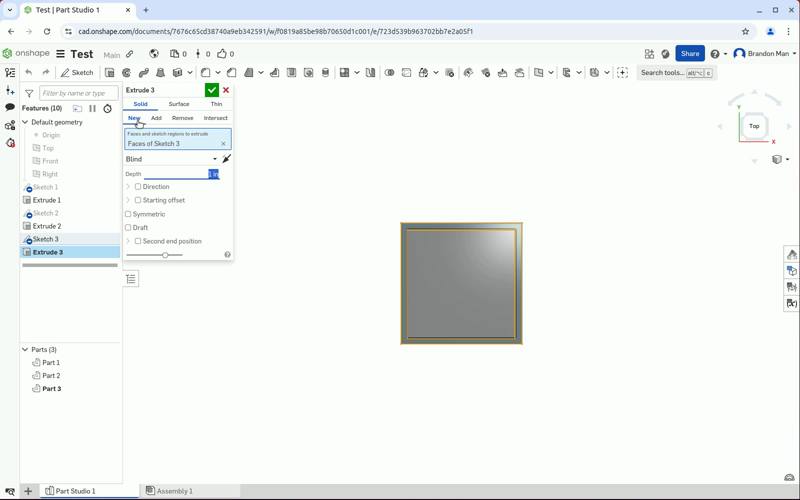
text(23.108)
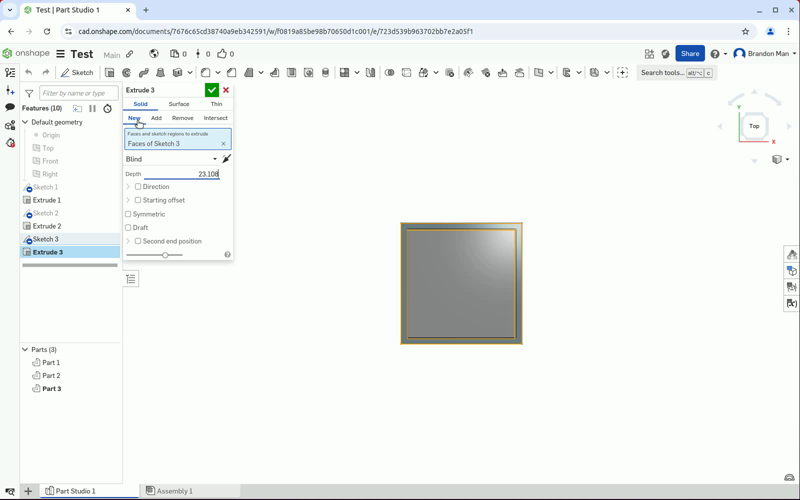
key(enter)
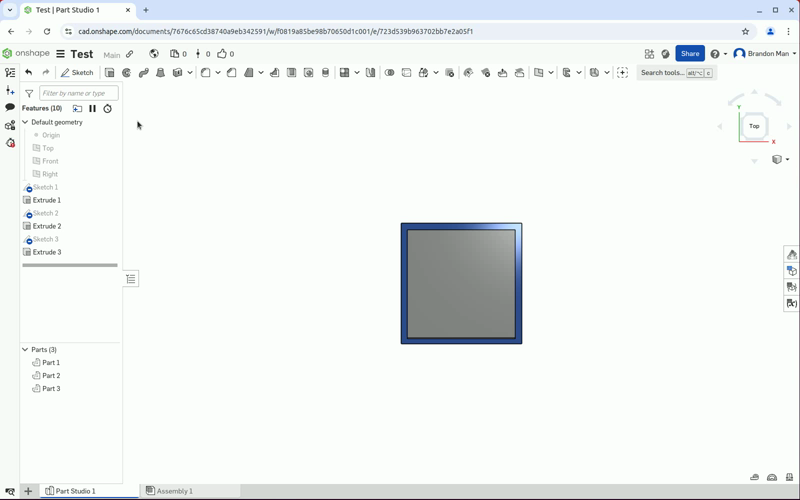
key(shift+h)
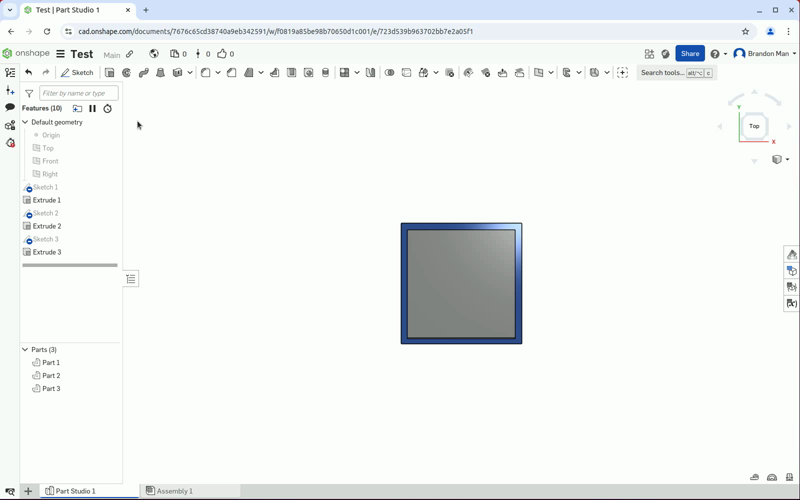
key(shift+h)
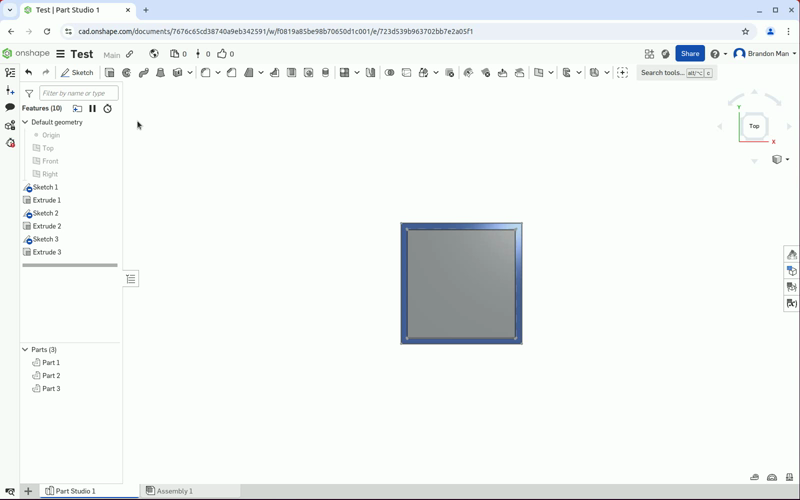
key(shift+7)
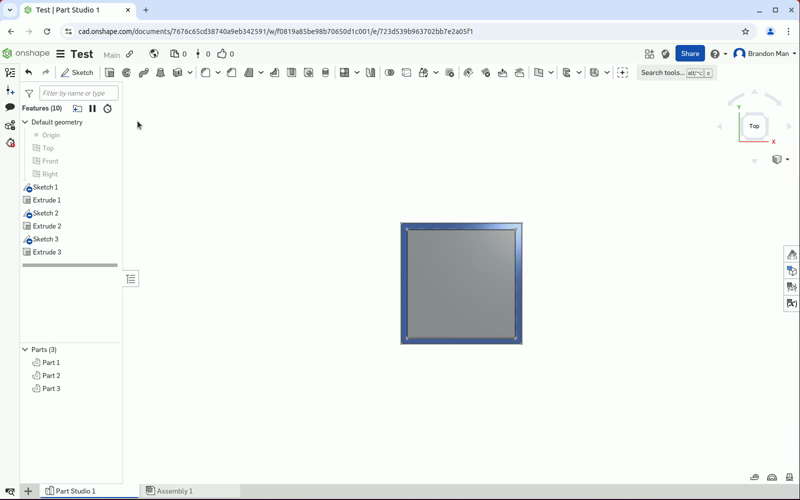
key(up, 3)
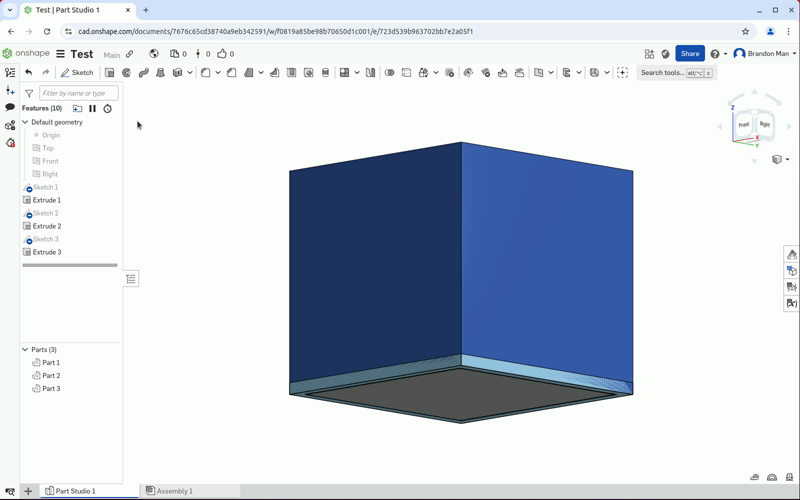
key(left, 3)
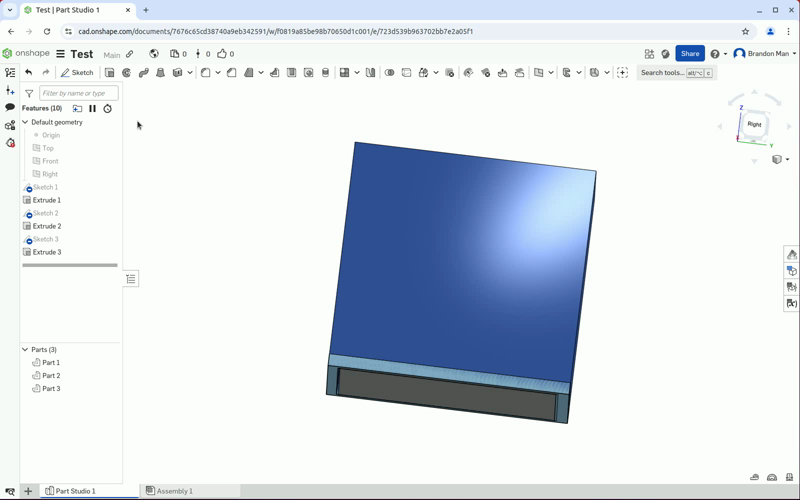
key(right, 3)
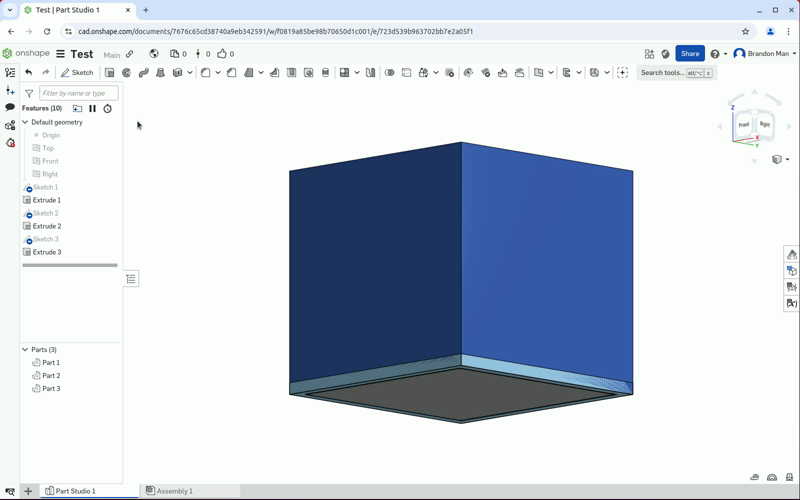
key(down, 3)
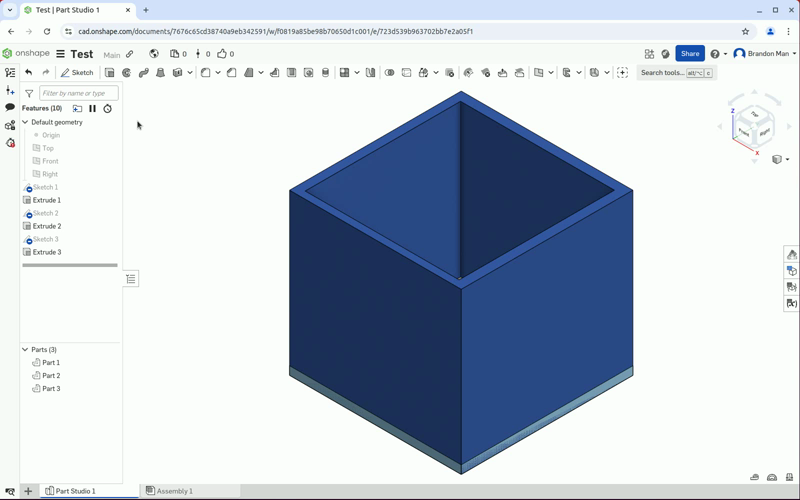
mouse_move(73, 189)
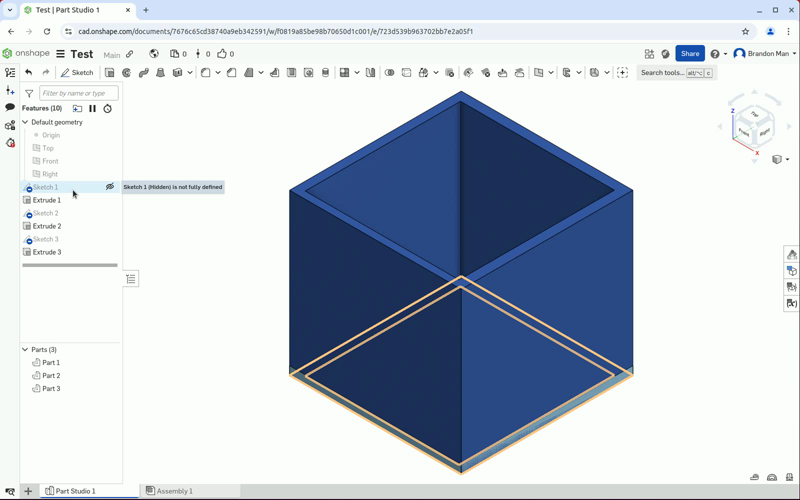
click(73, 189)